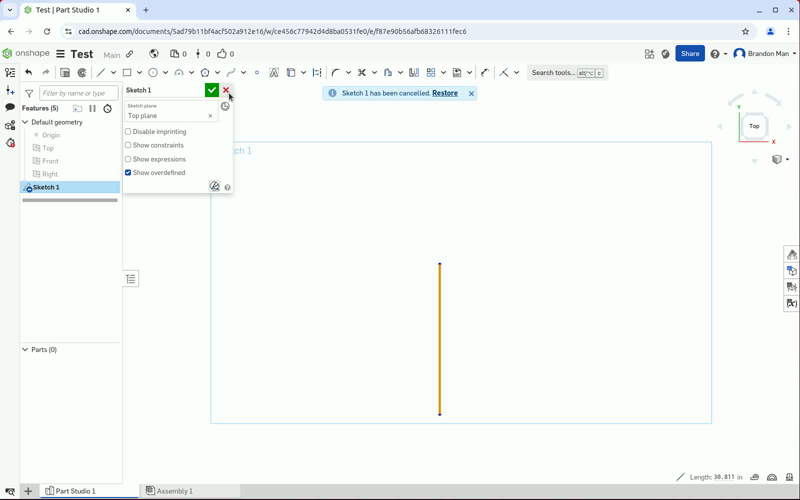
key(shift+h)
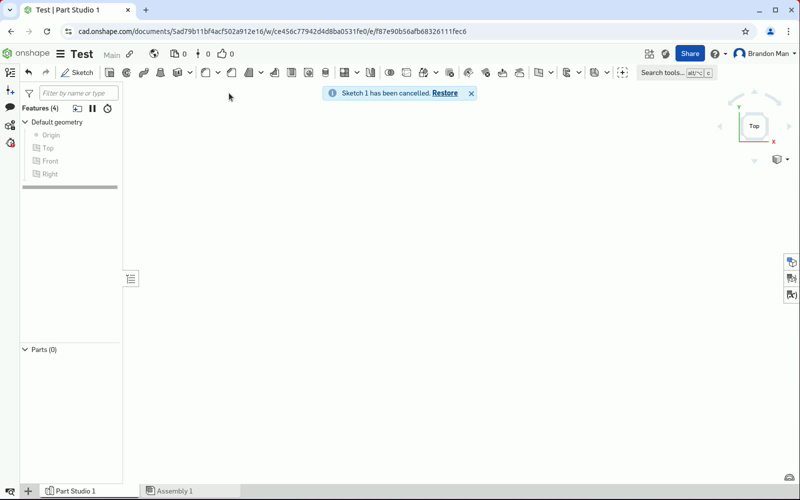
mouse_move(73, 352)
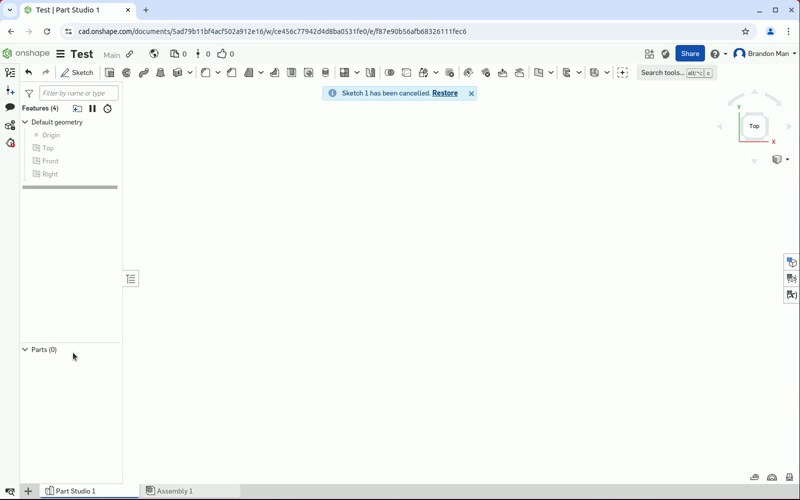
key(y)
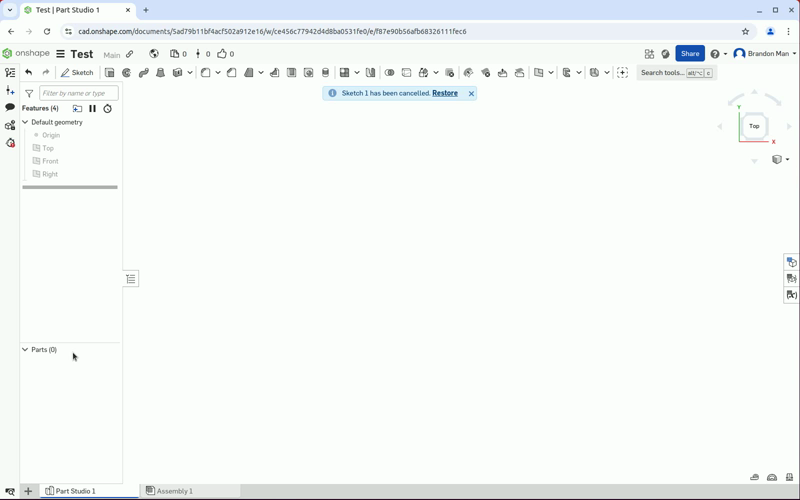
key(shift+p)
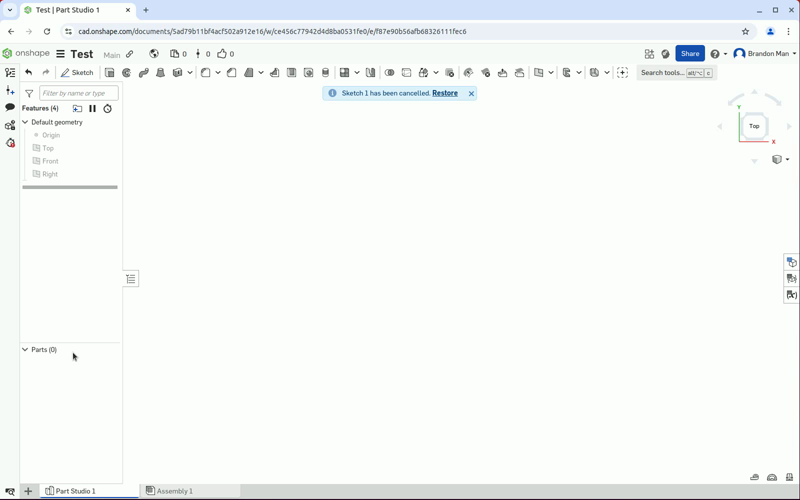
key(space)
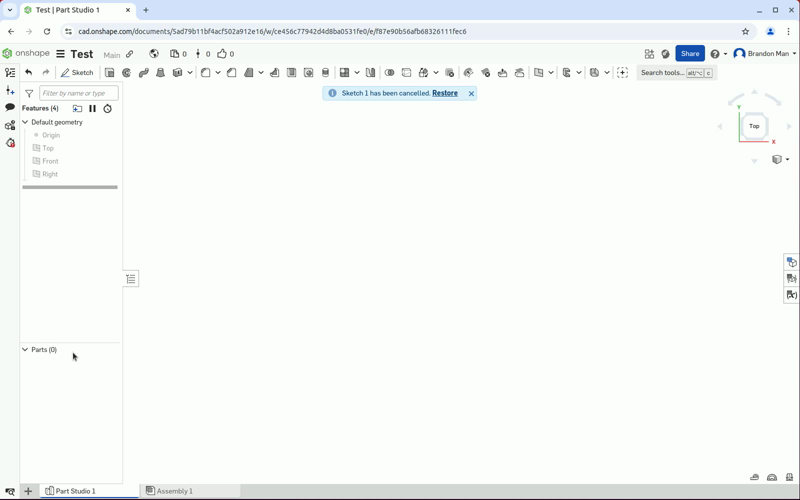
key_down(shift)
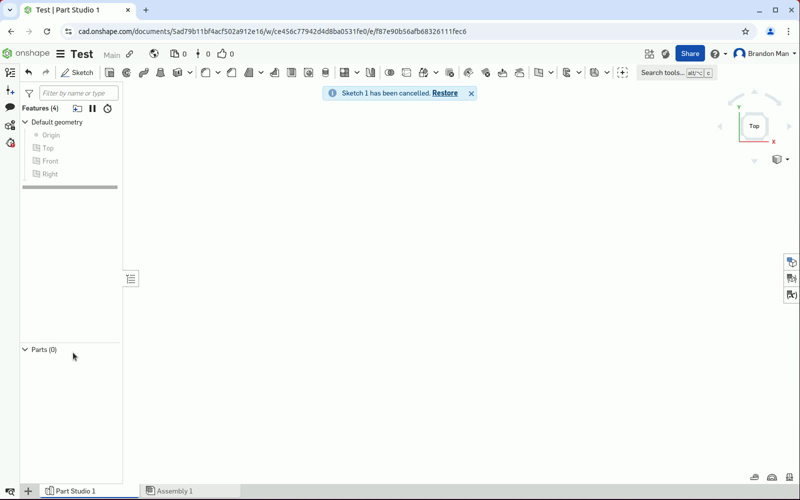
key(up)
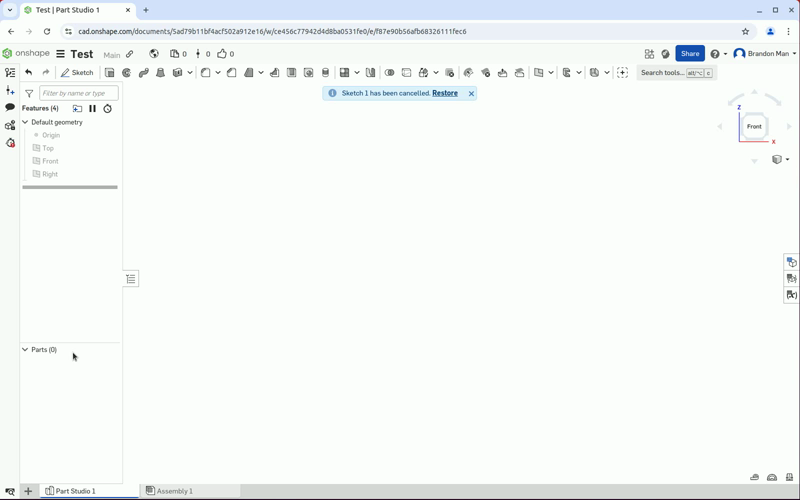
key_up(shift)
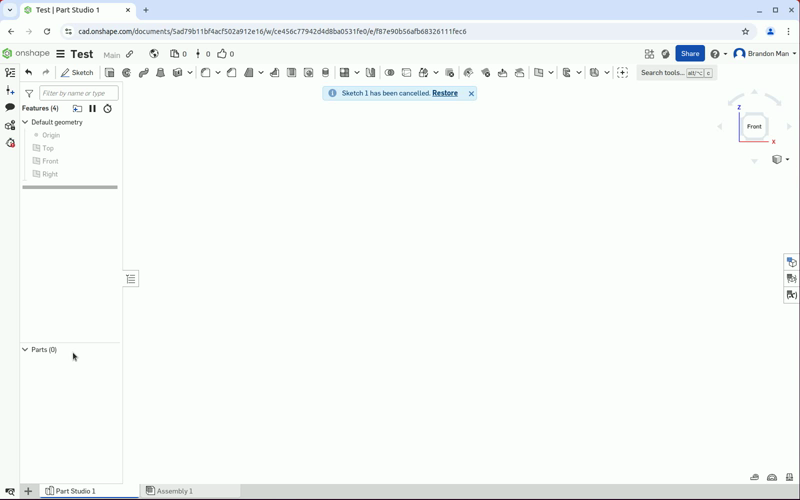
mouse_move(73, 352)
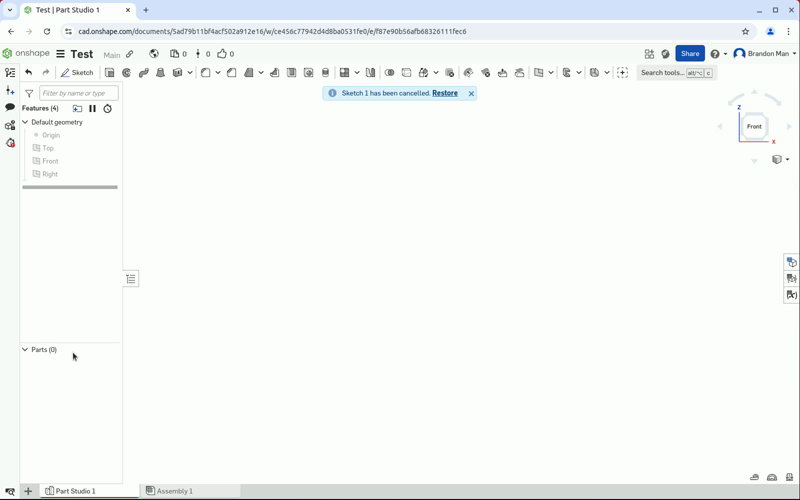
key(shift+y)
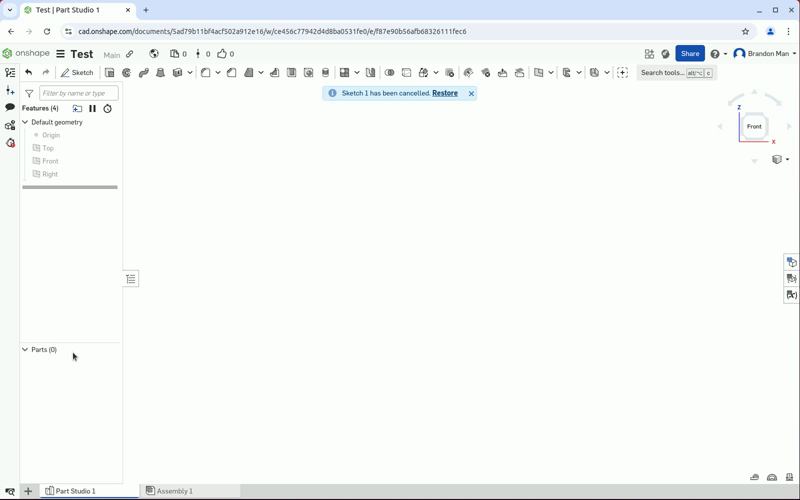
key(shift+s)
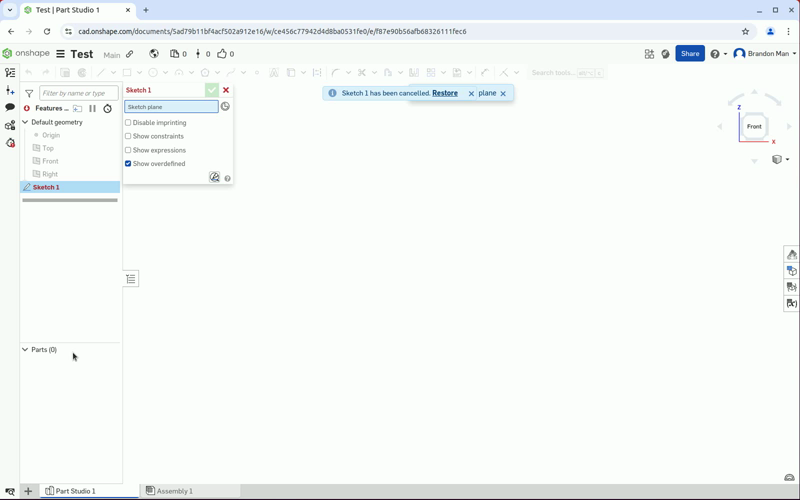
mouse_move(73, 163)
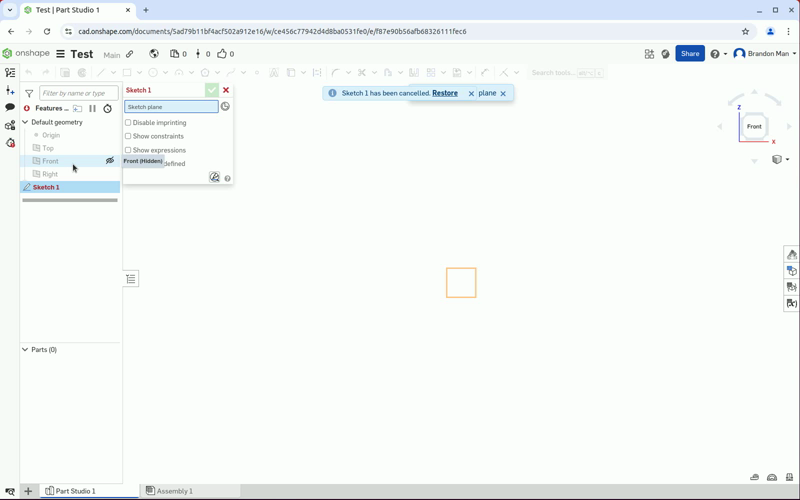
click(73, 163)
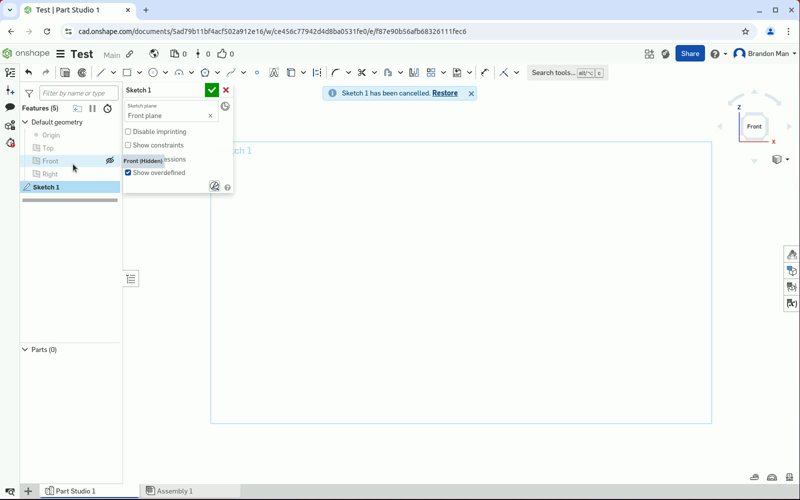
mouse_move(73, 352)
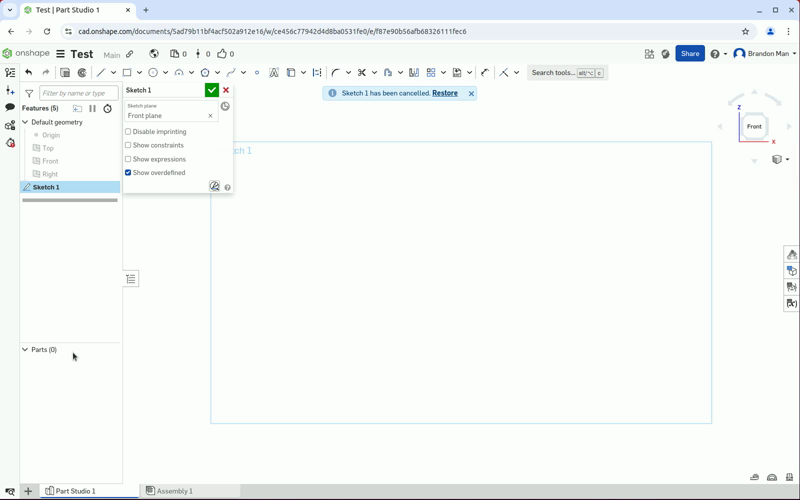
key(y)
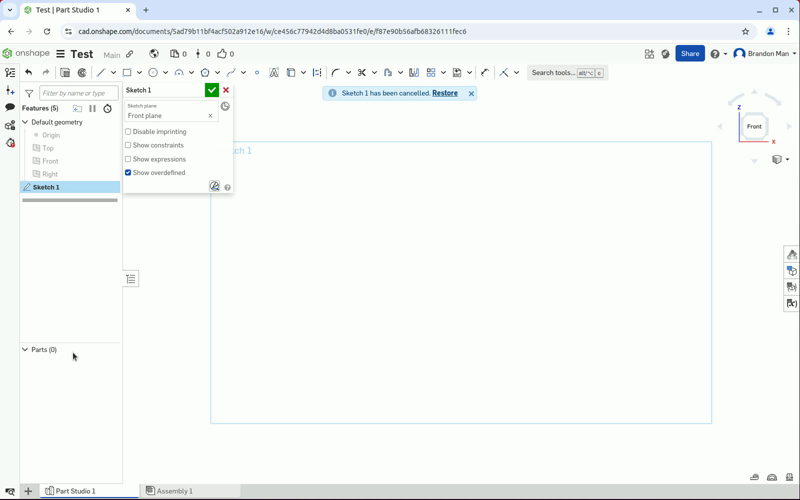
key(l)
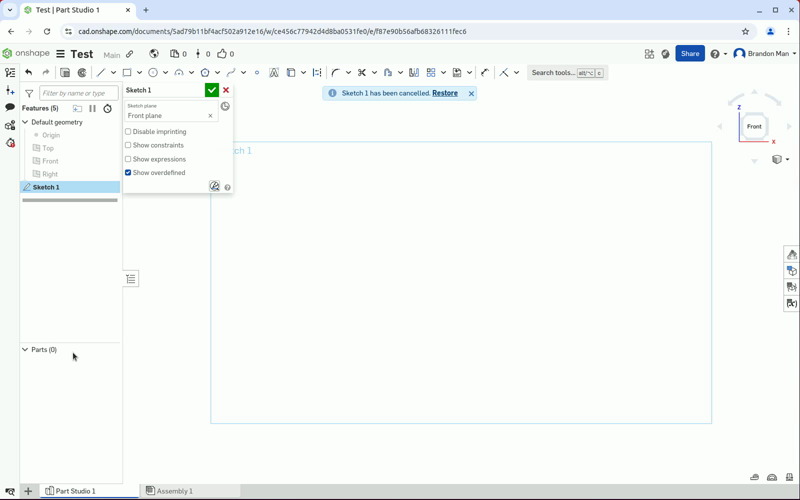
key_down(shift)
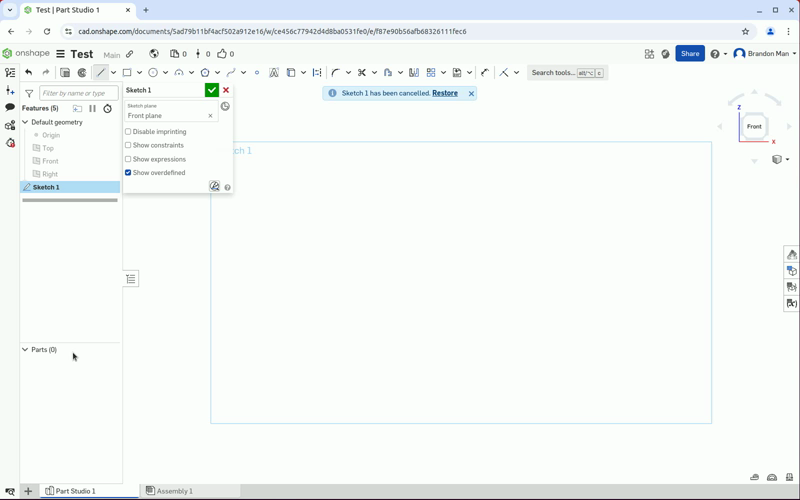
mouse_move(375, 395)
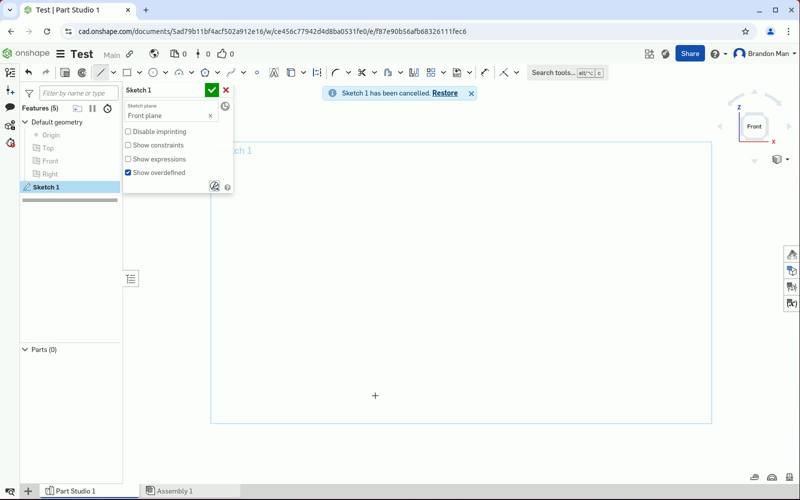
click(375, 395)
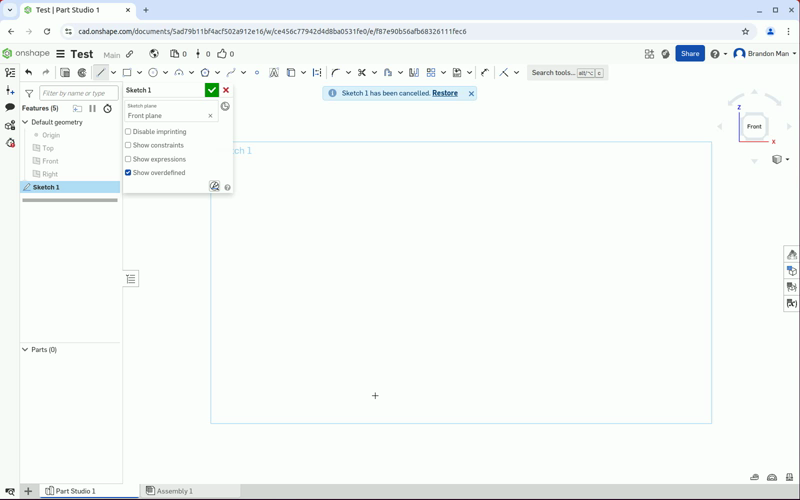
key_up(shift)
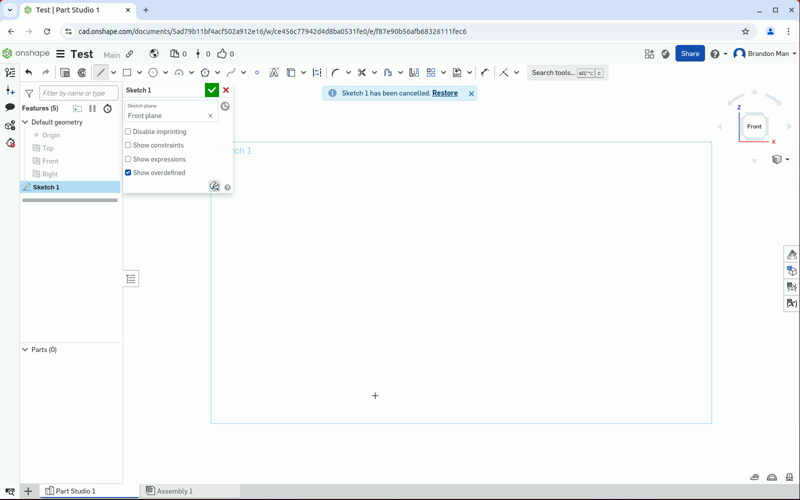
key_down(shift)
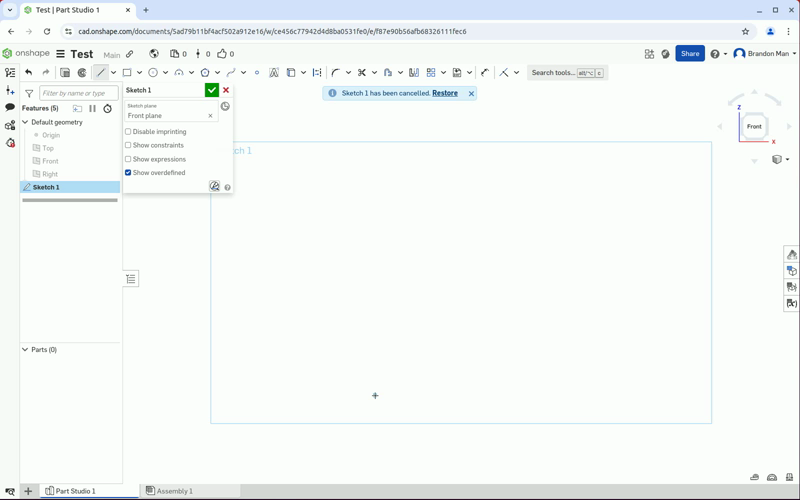
mouse_move(546, 395)
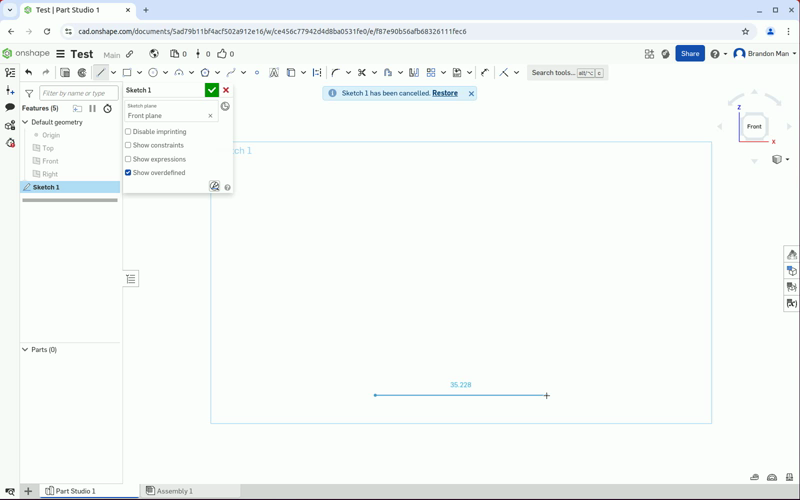
click(546, 395)
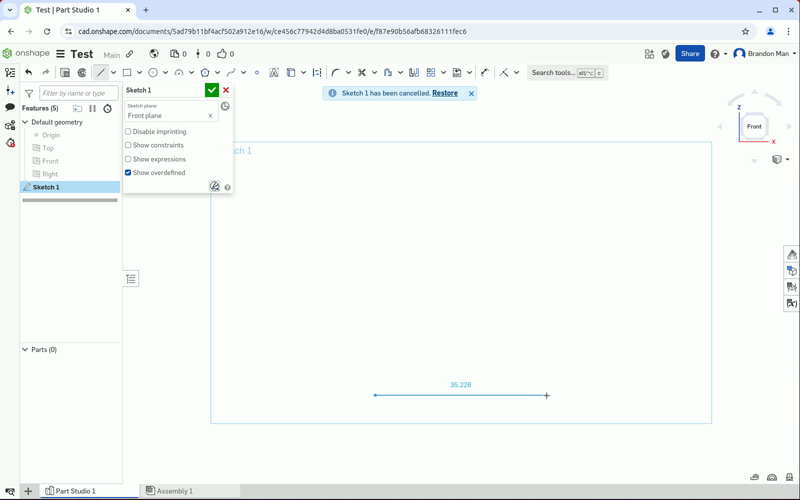
key_up(shift)
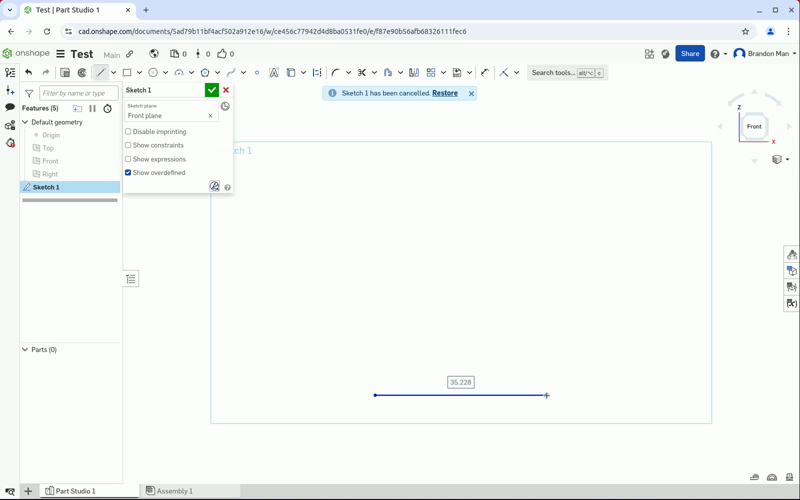
key_down(shift)
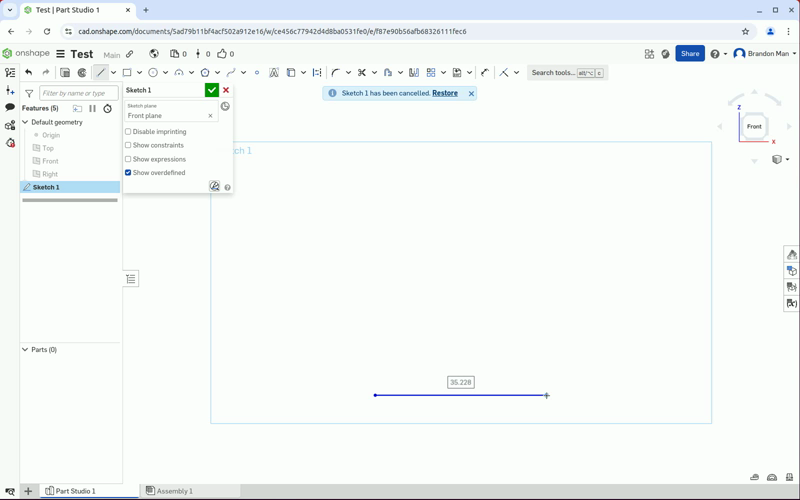
mouse_move(576, 395)
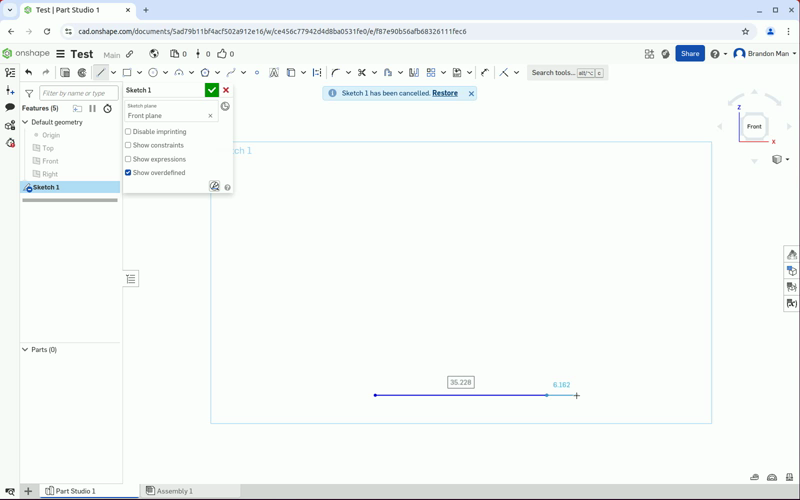
mouse_move(546, 363)
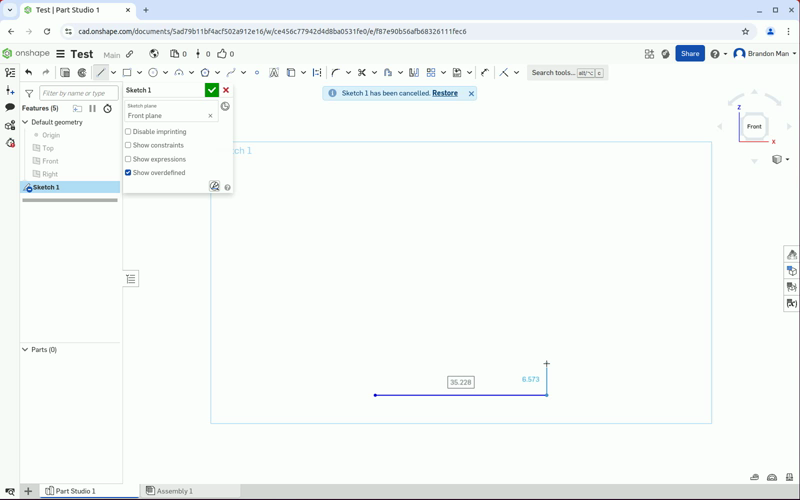
click(546, 363)
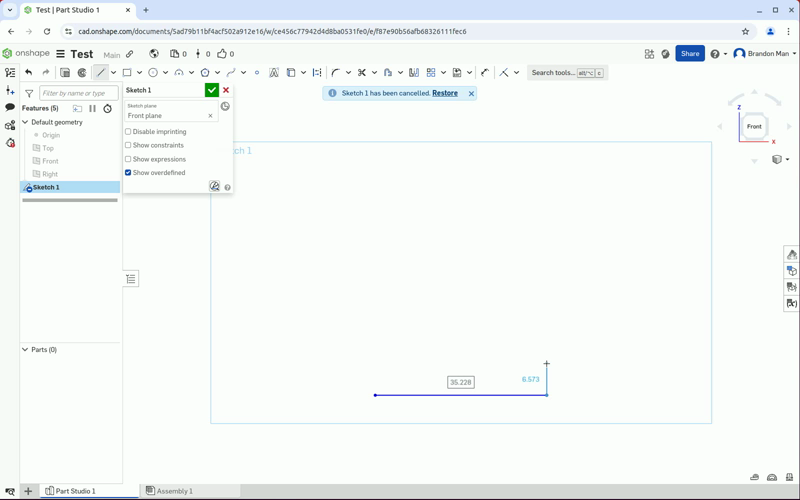
key_up(shift)
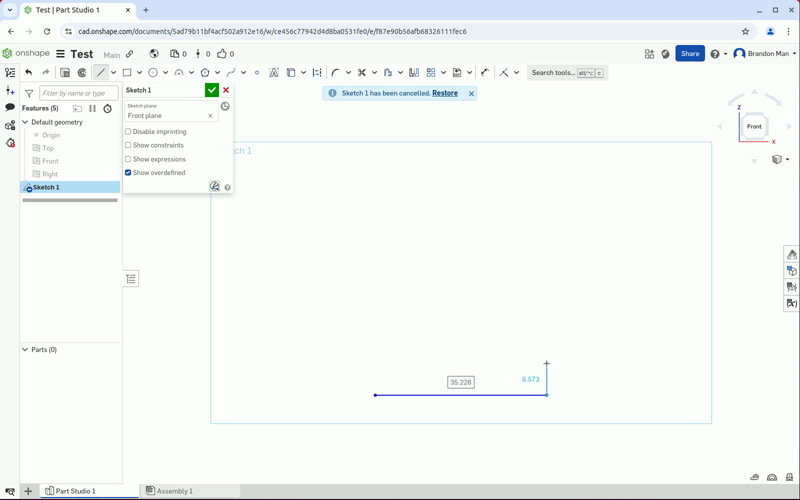
key_down(shift)
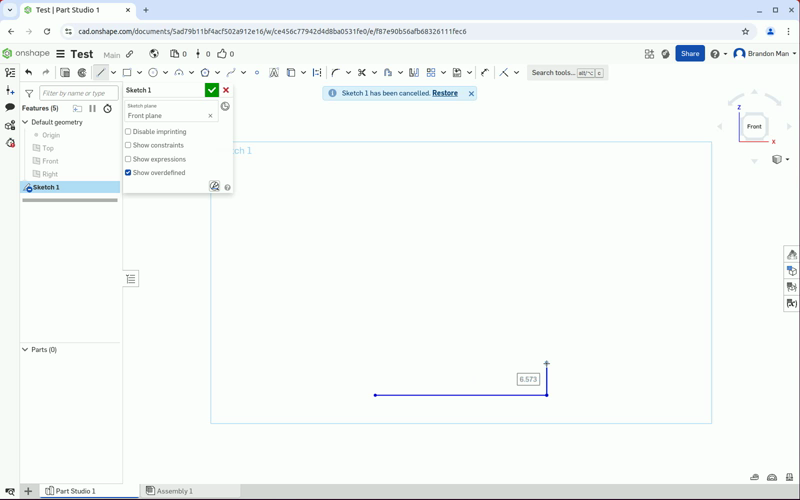
mouse_move(375, 363)
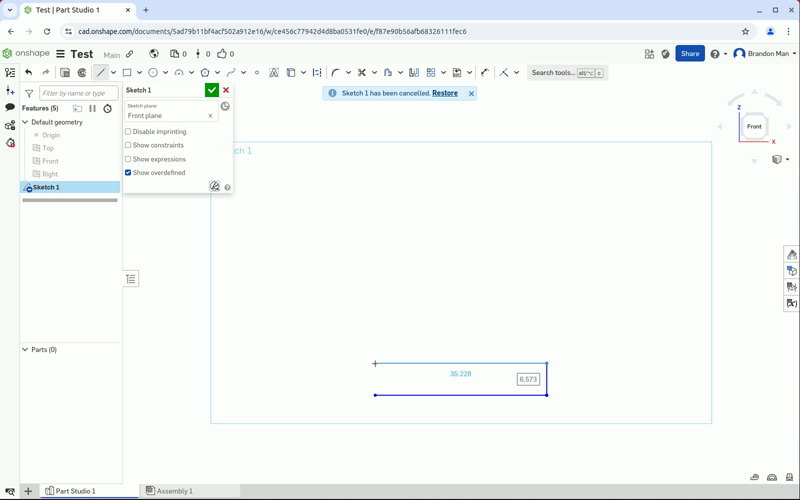
click(375, 363)
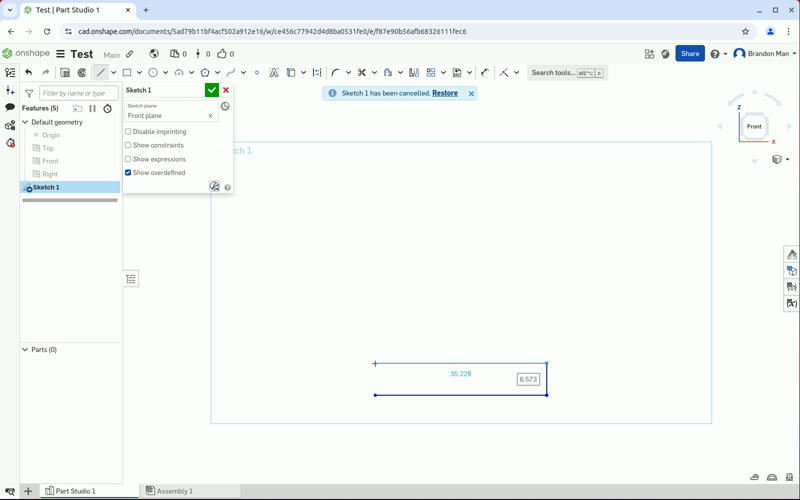
key_up(shift)
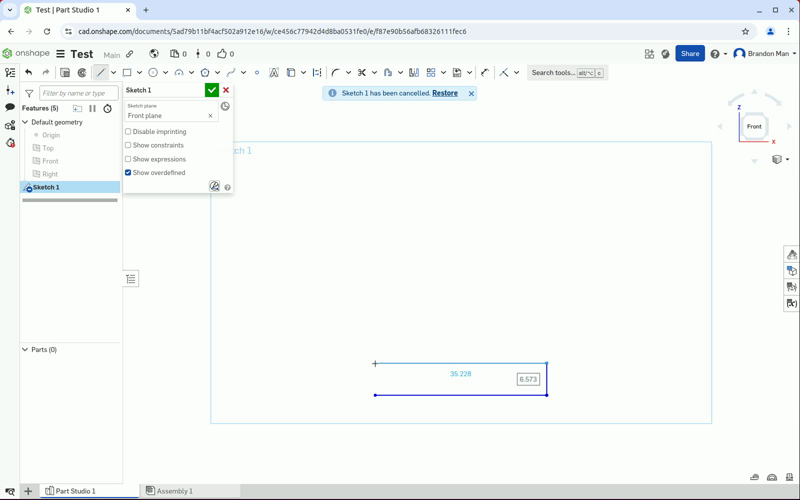
mouse_move(405, 363)
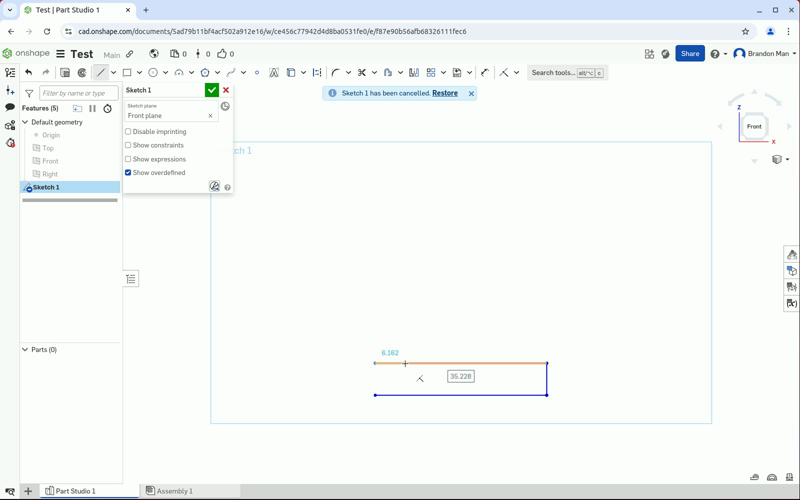
key_down(shift)
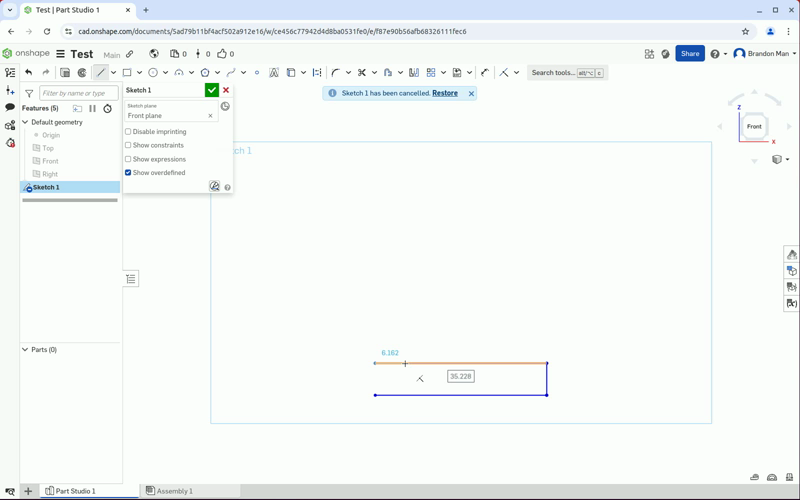
mouse_move(375, 395)
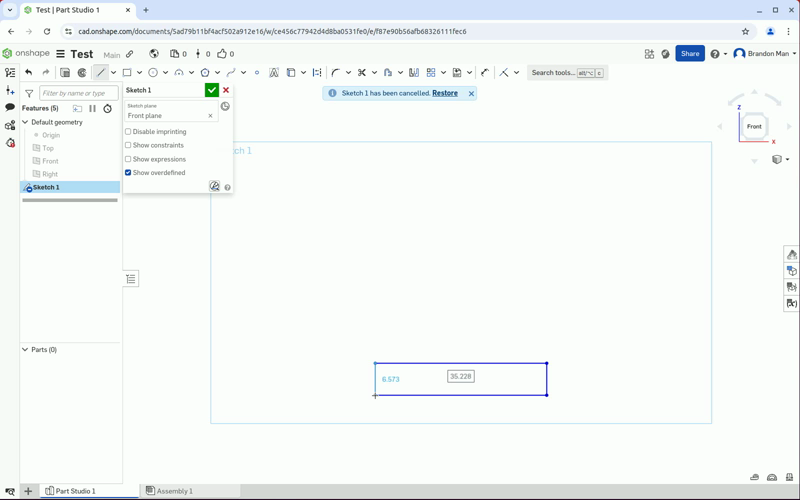
key_up(shift)
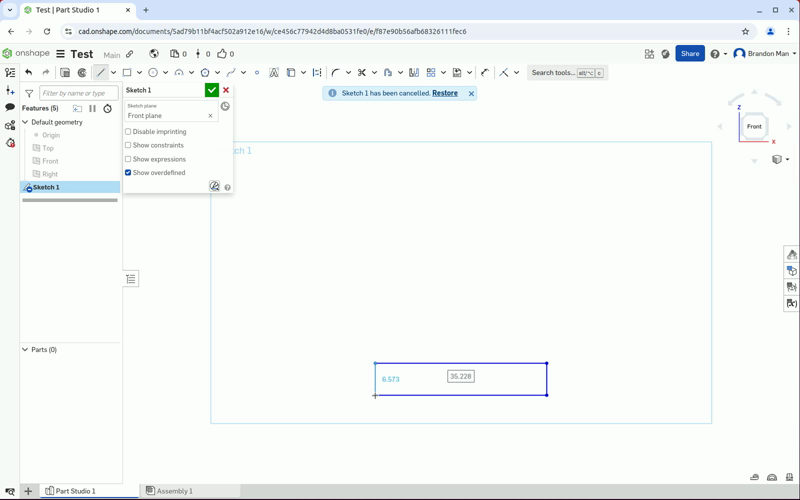
click(375, 395)
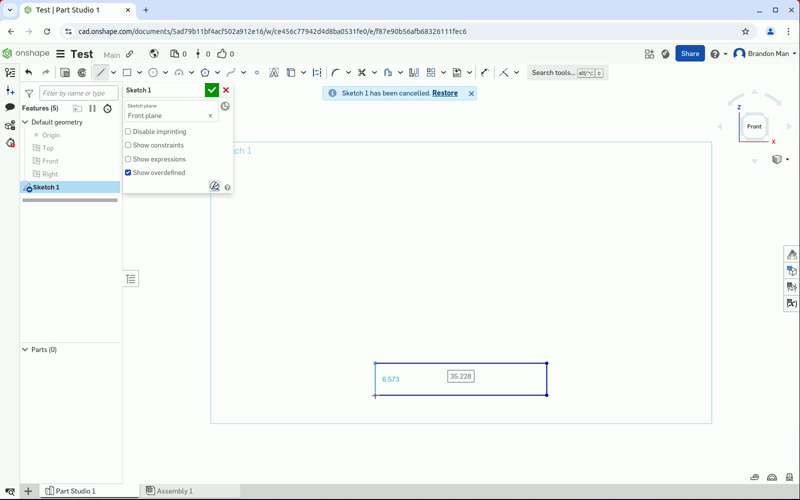
key(esc)
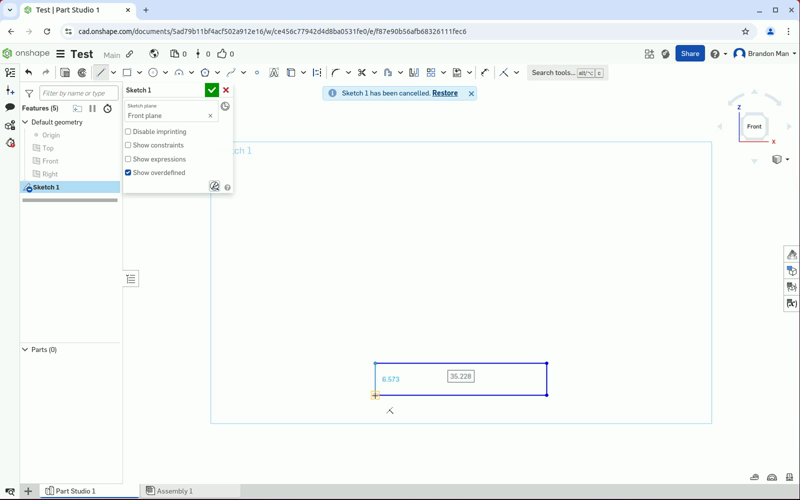
mouse_move(455, 390)
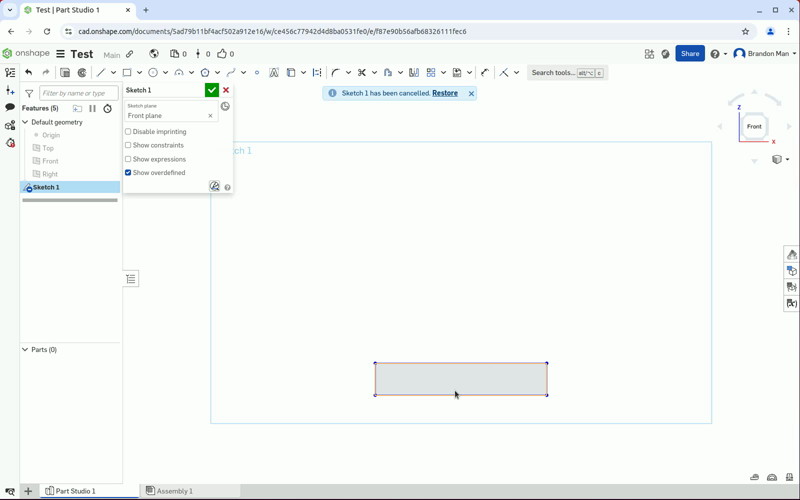
click(455, 390)
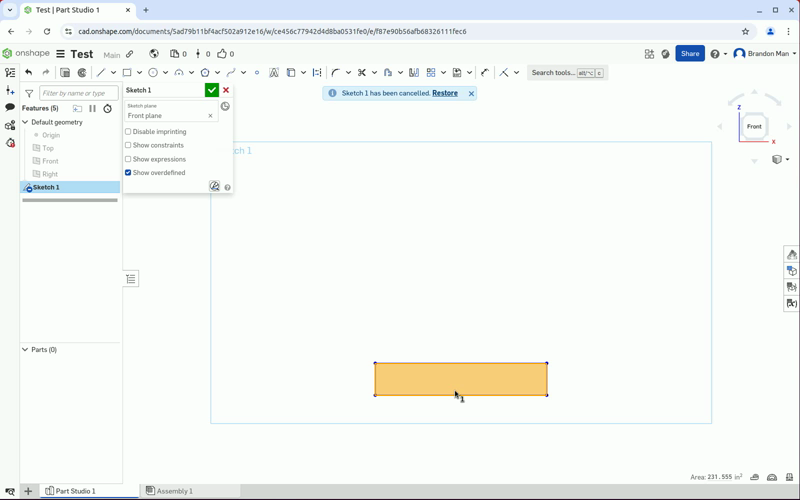
mouse_move(73, 352)
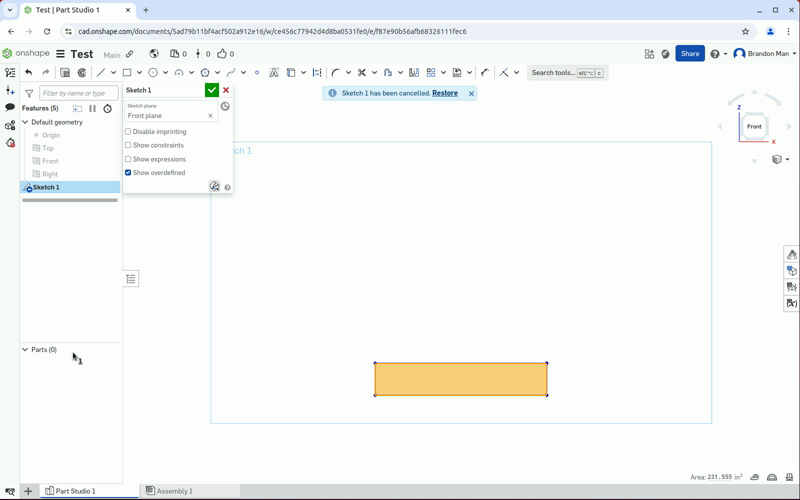
key(shift+y)
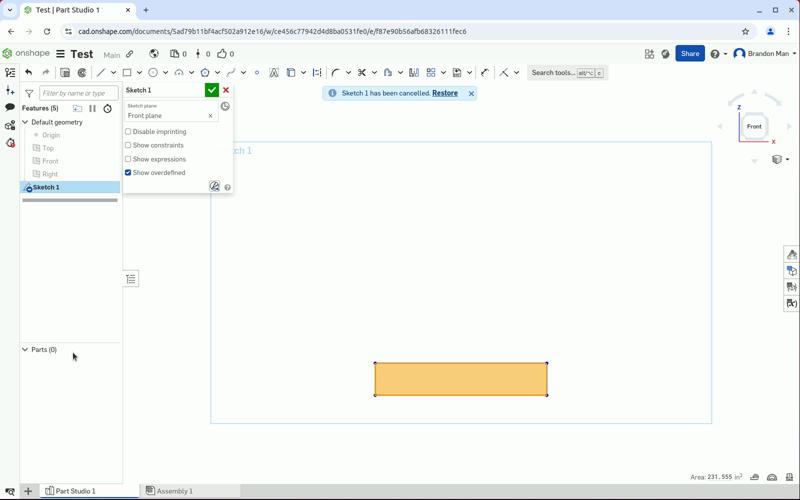
key(shift+e)
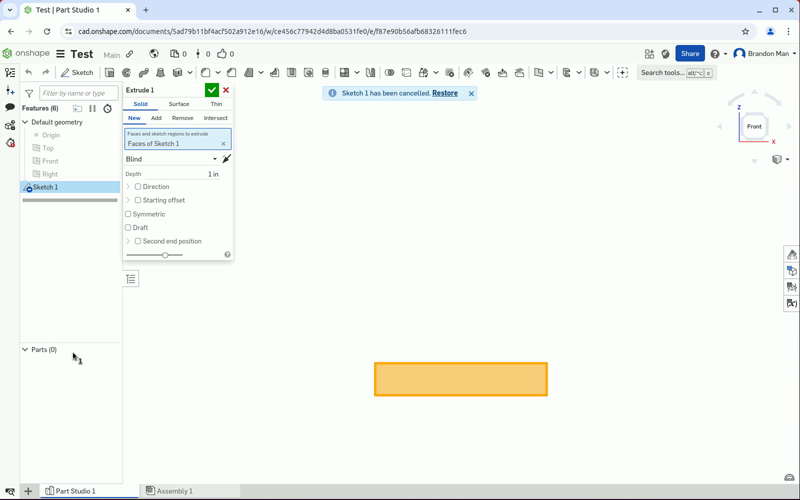
mouse_move(143, 106)
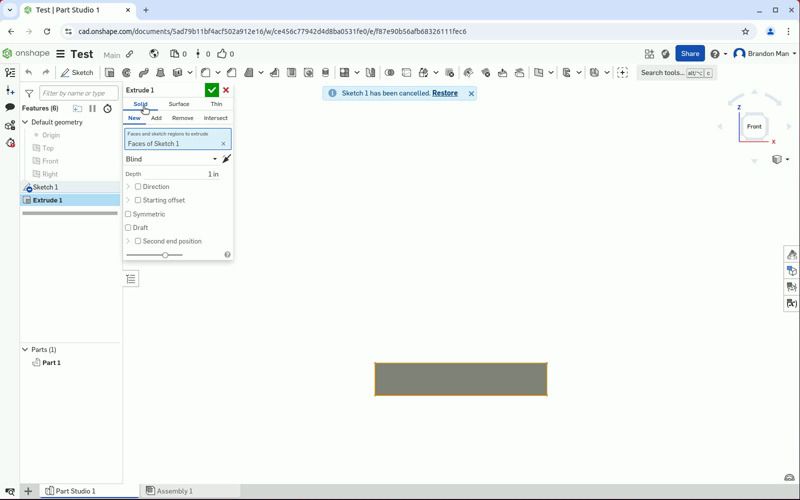
click(143, 106)
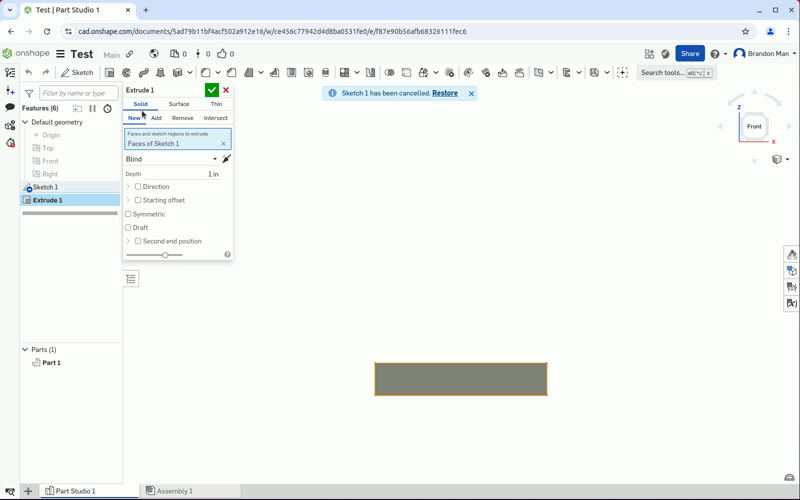
mouse_move(137, 120)
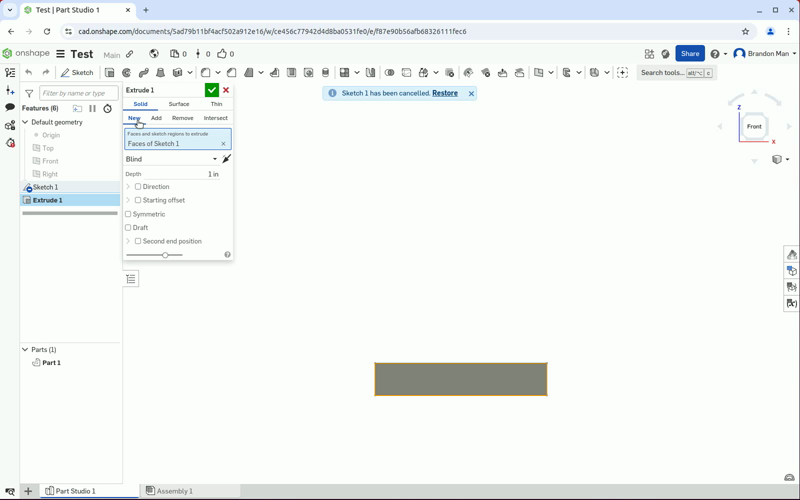
click(137, 120)
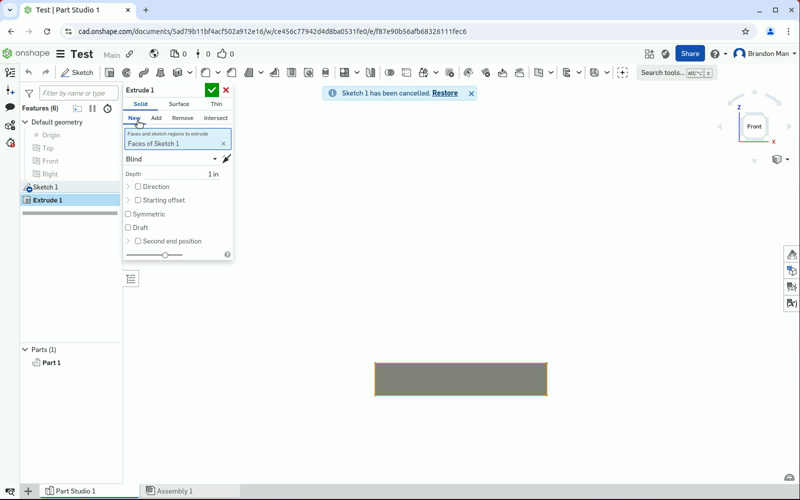
key(tab, 4)
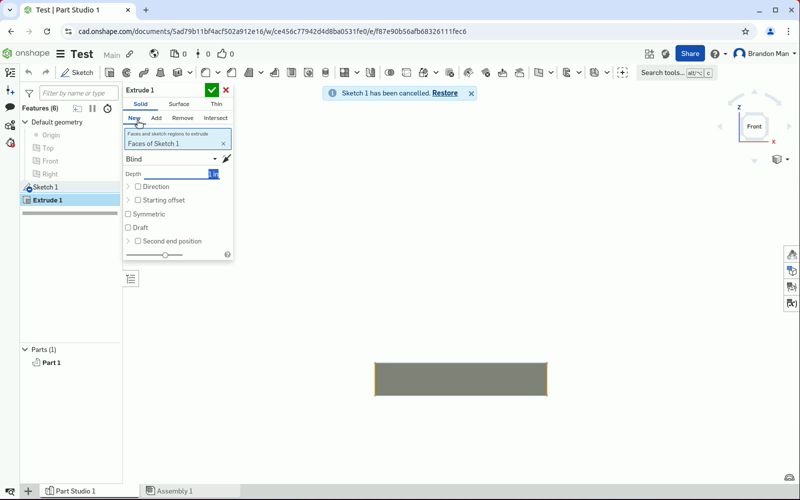
text(2.648)
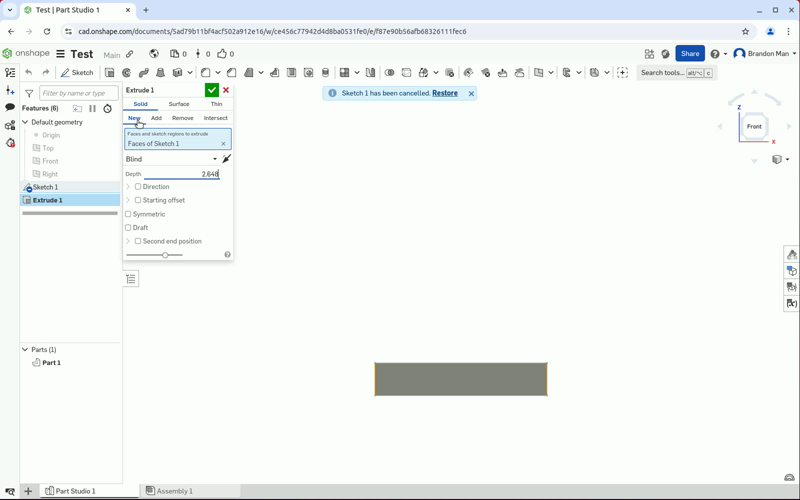
key(enter)
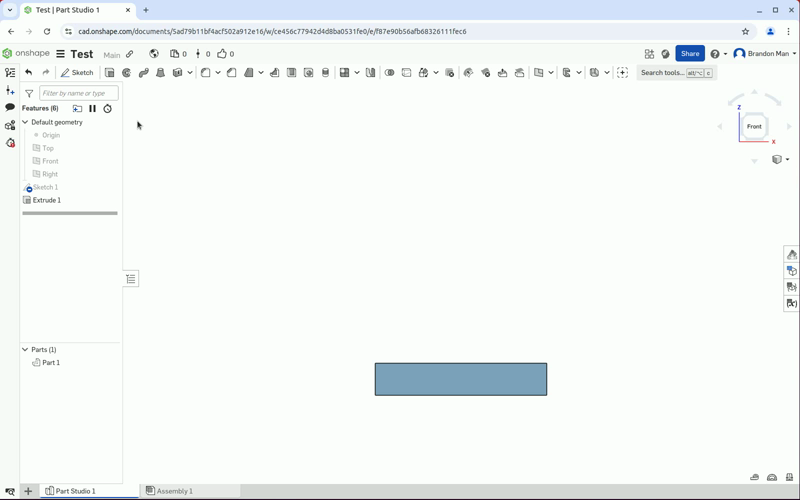
key(shift+h)
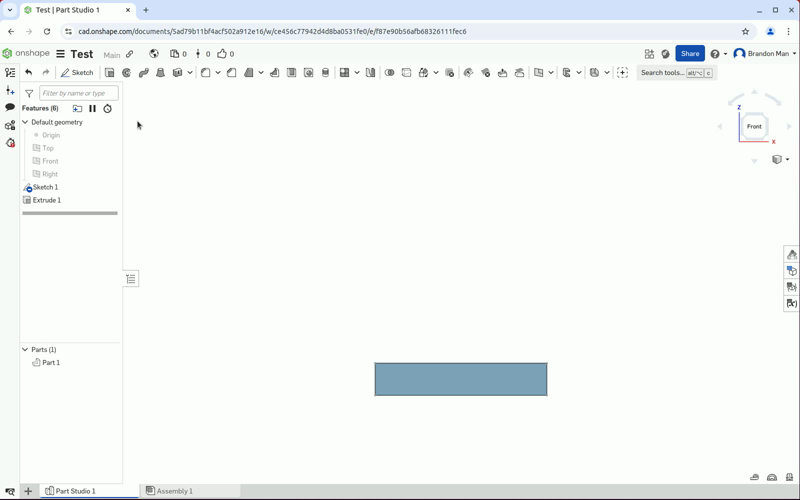
key(shift+h)
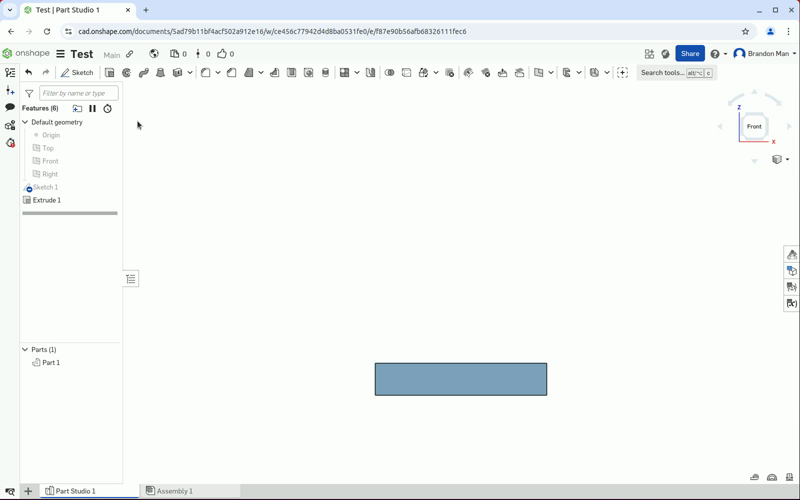
mouse_move(73, 189)
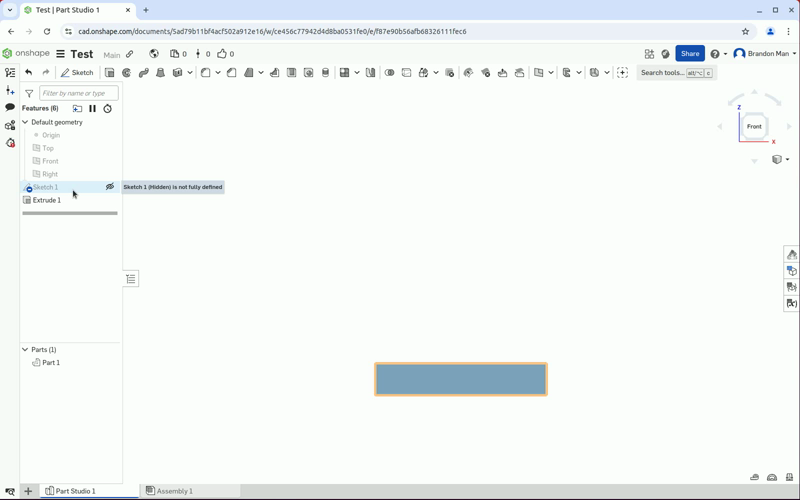
click(73, 189)
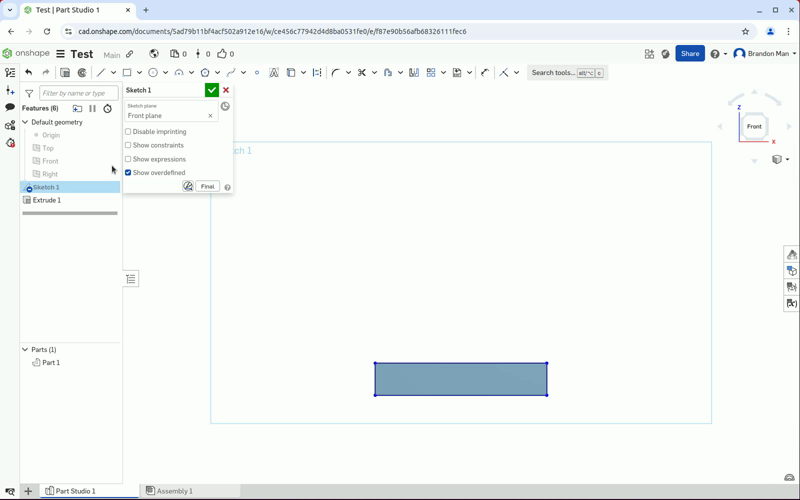
mouse_move(229, 92)
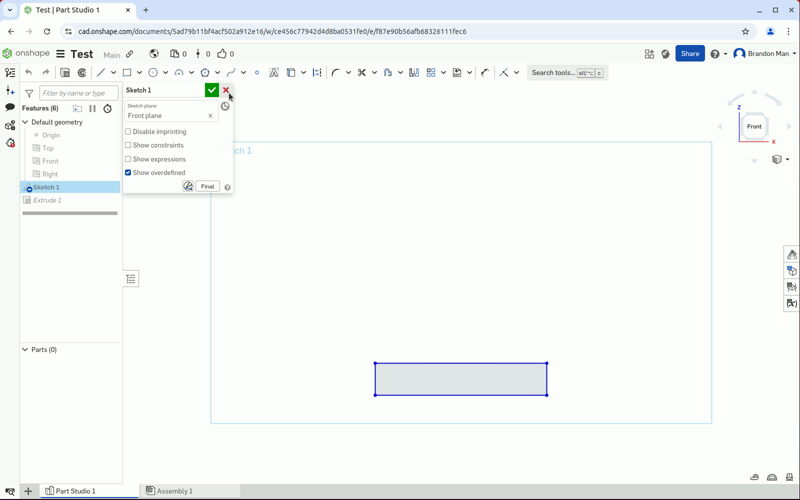
click(229, 92)
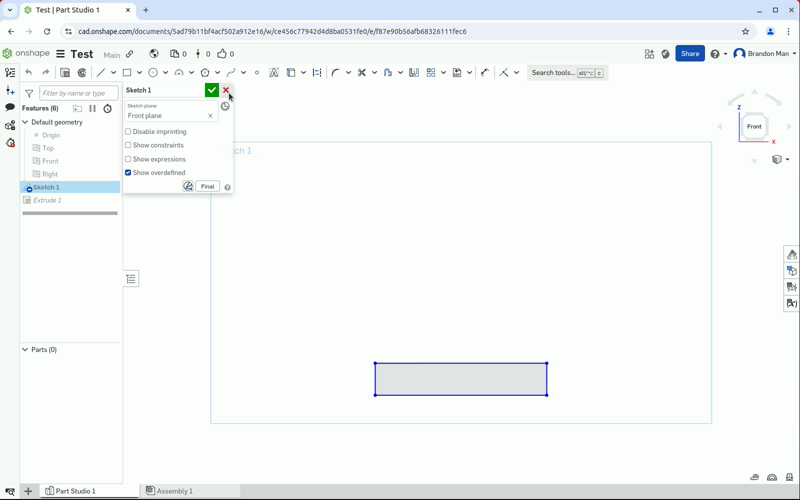
key(shift+s)
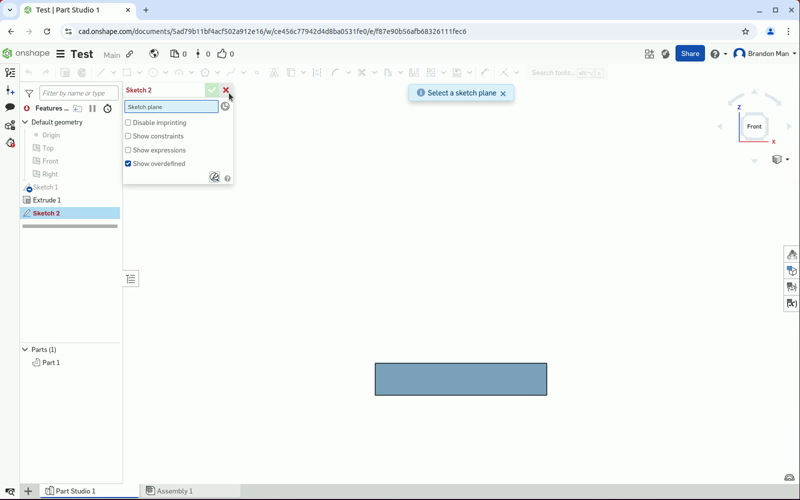
mouse_move(73, 163)
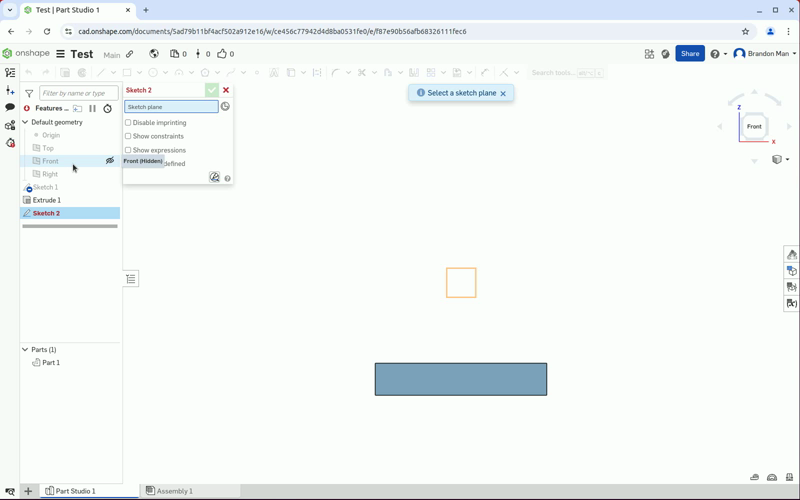
click(73, 163)
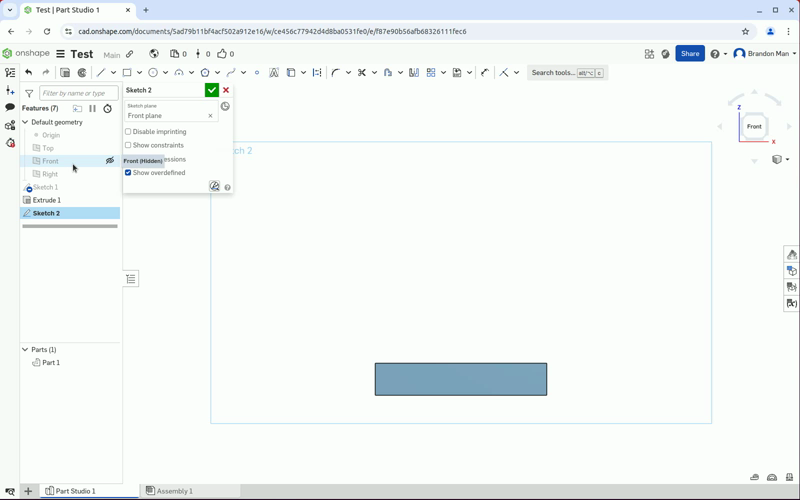
mouse_move(73, 352)
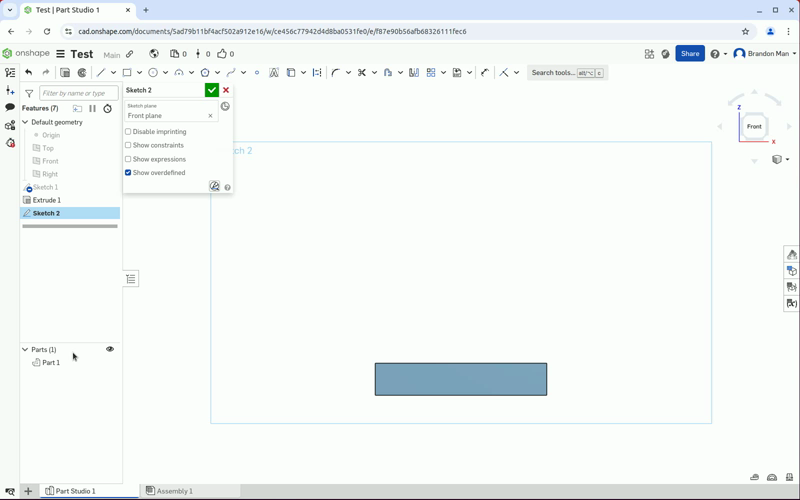
key(y)
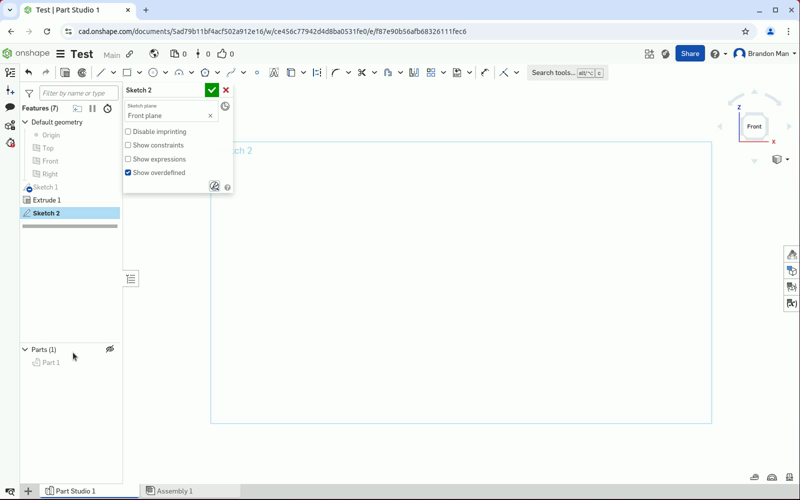
key(l)
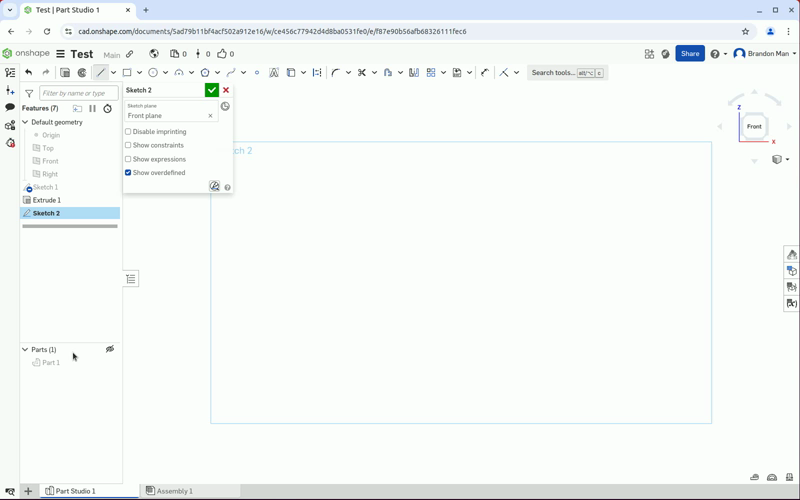
key_down(shift)
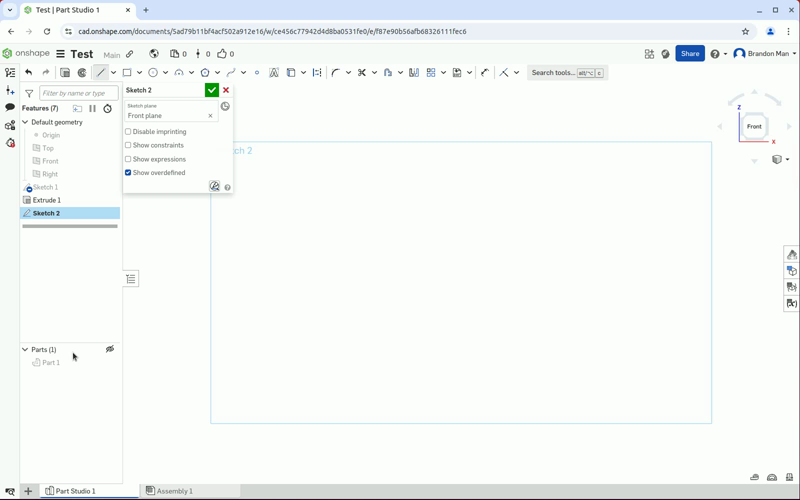
mouse_move(427, 309)
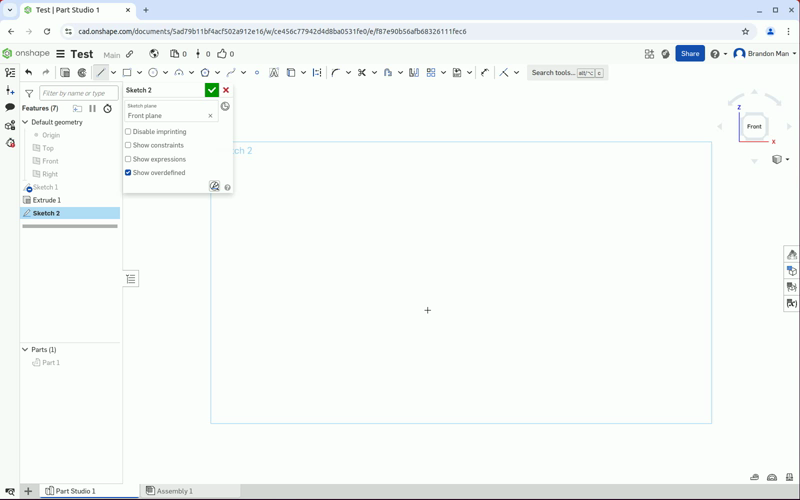
click(427, 309)
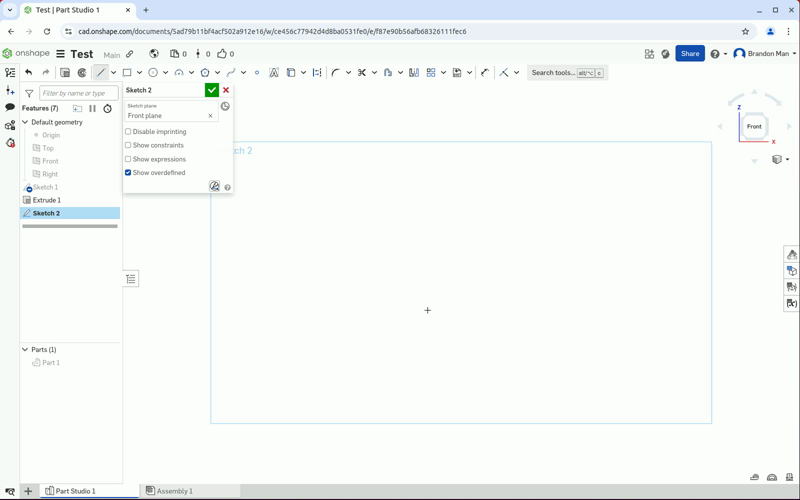
key_up(shift)
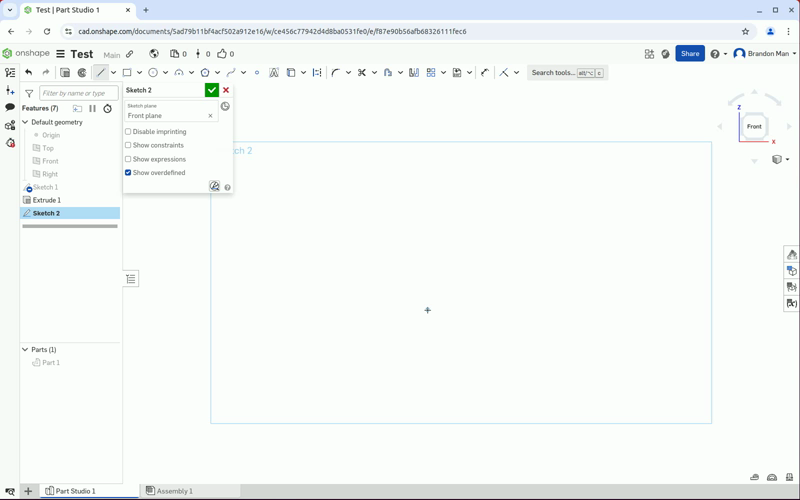
key_down(shift)
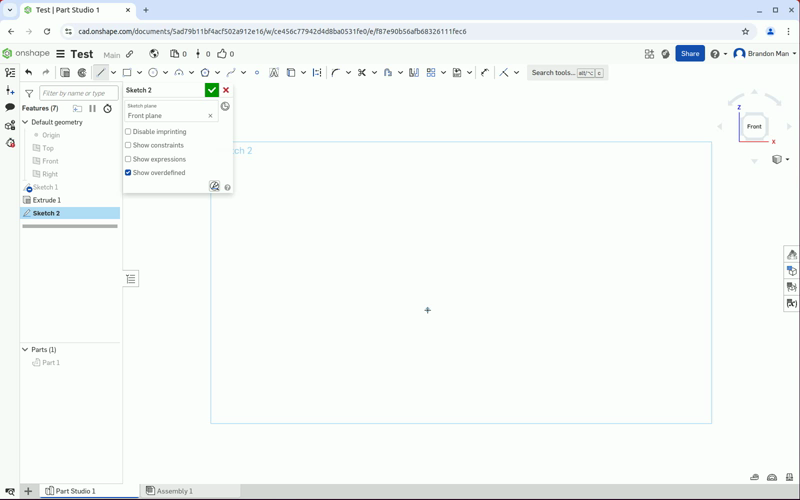
mouse_move(457, 309)
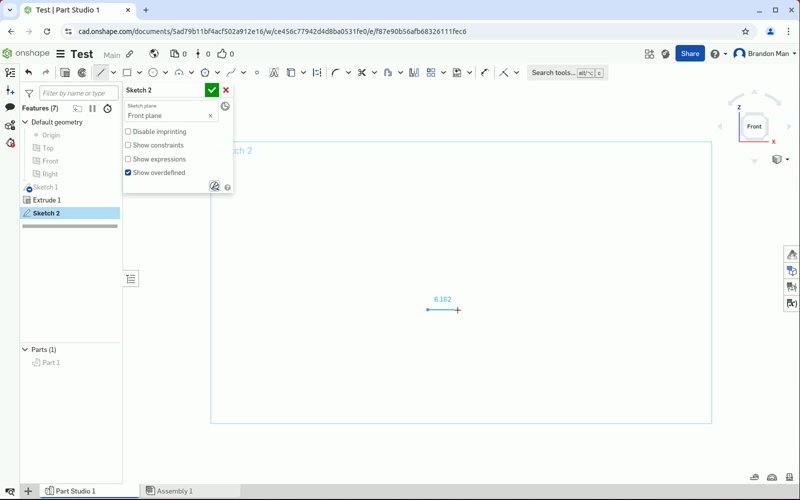
mouse_move(451, 309)
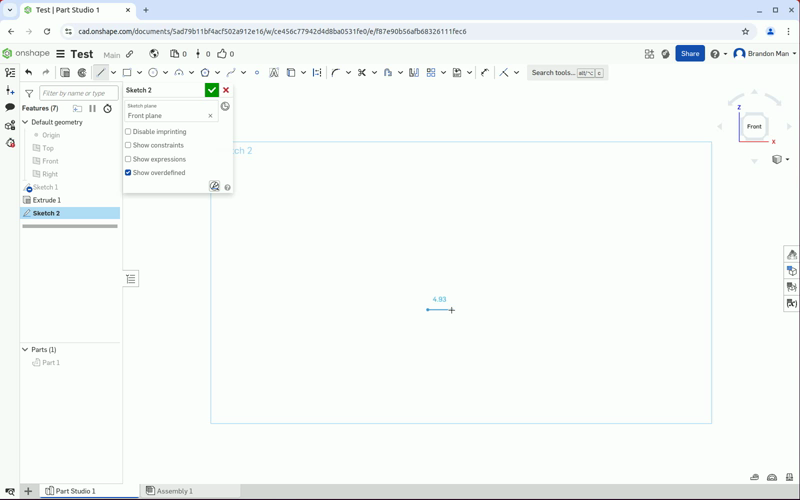
click(451, 309)
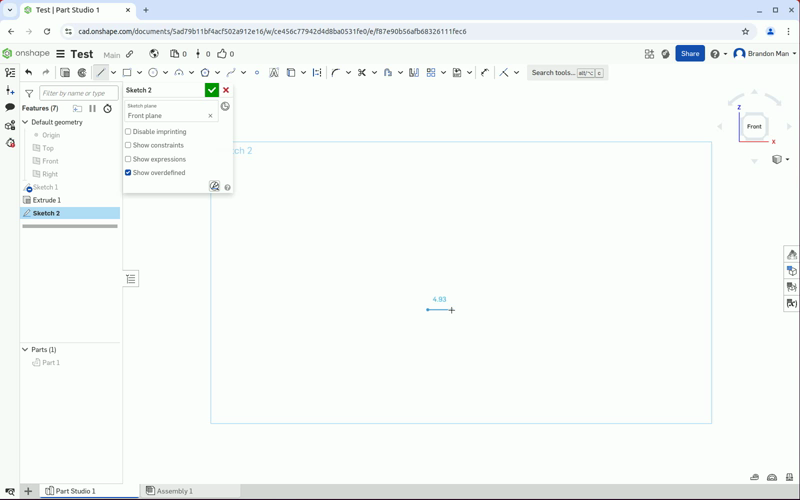
key_up(shift)
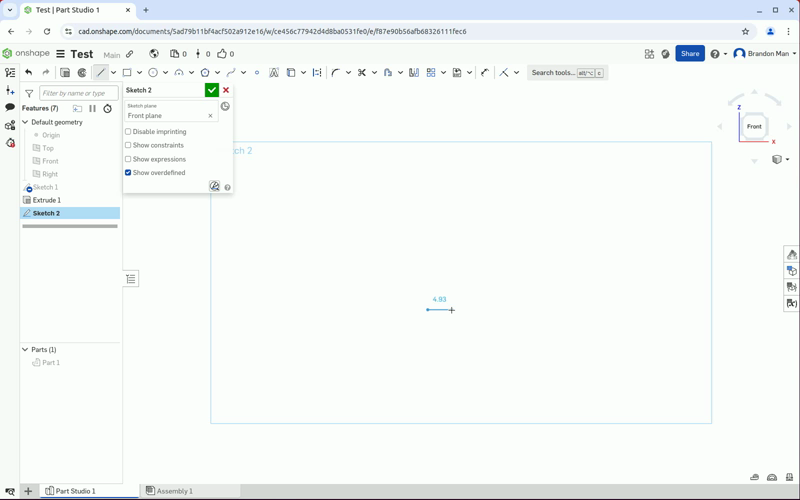
key_down(shift)
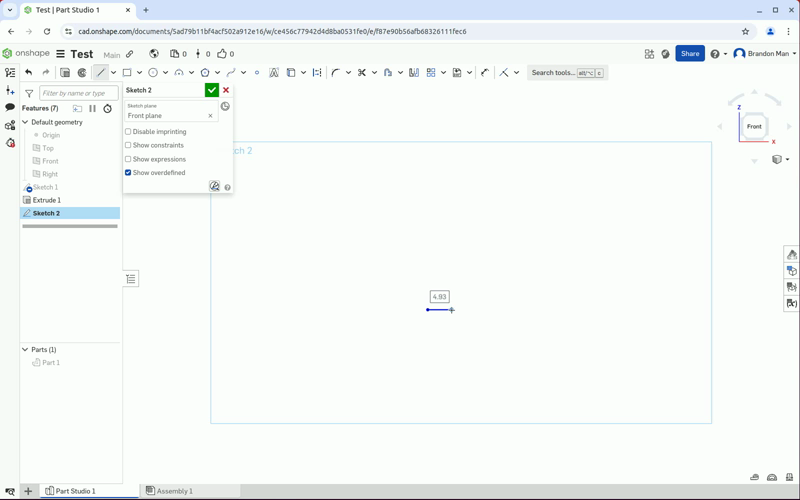
mouse_move(451, 183)
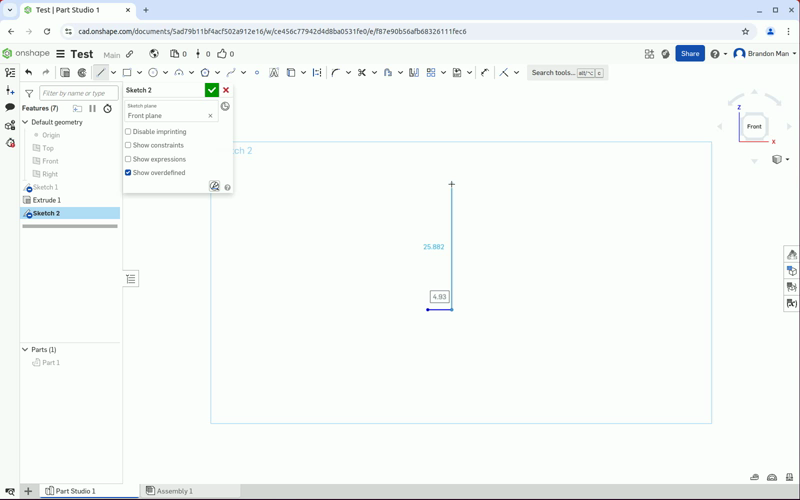
click(451, 183)
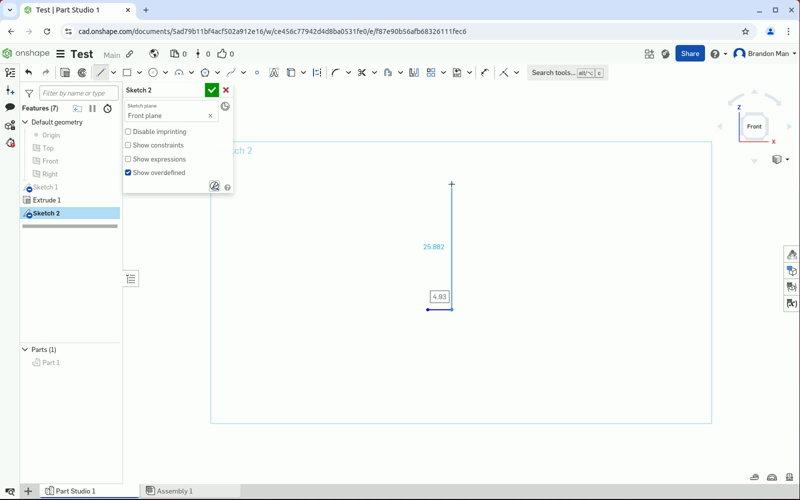
key_up(shift)
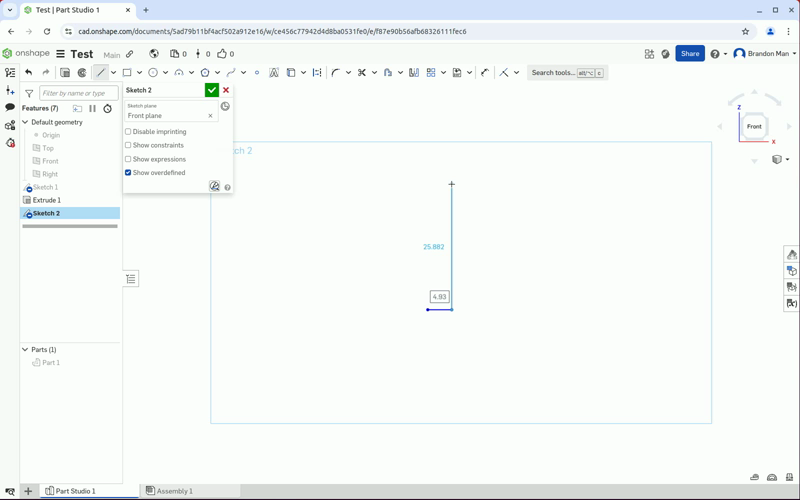
key_down(shift)
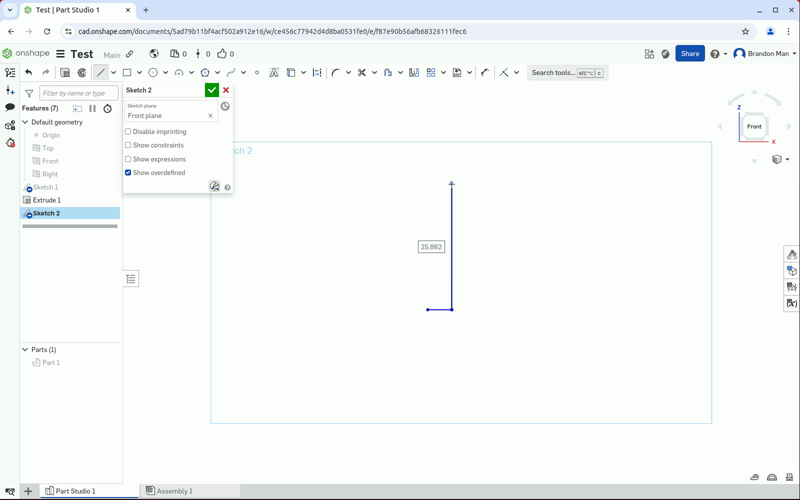
mouse_move(481, 183)
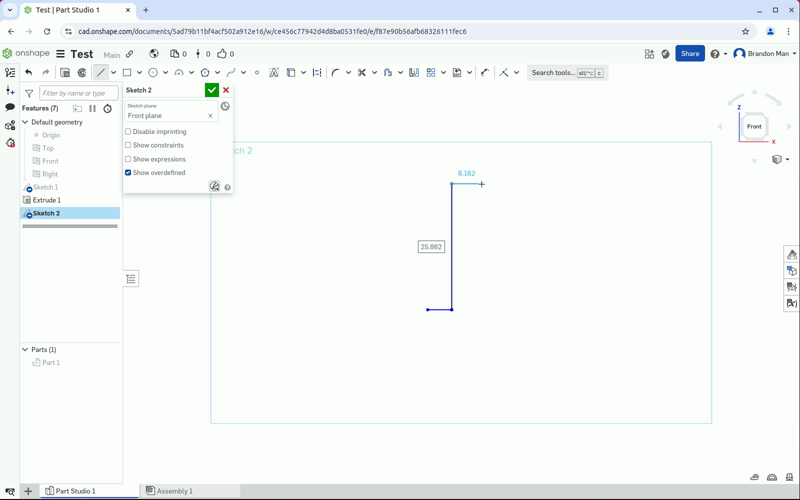
mouse_move(470, 183)
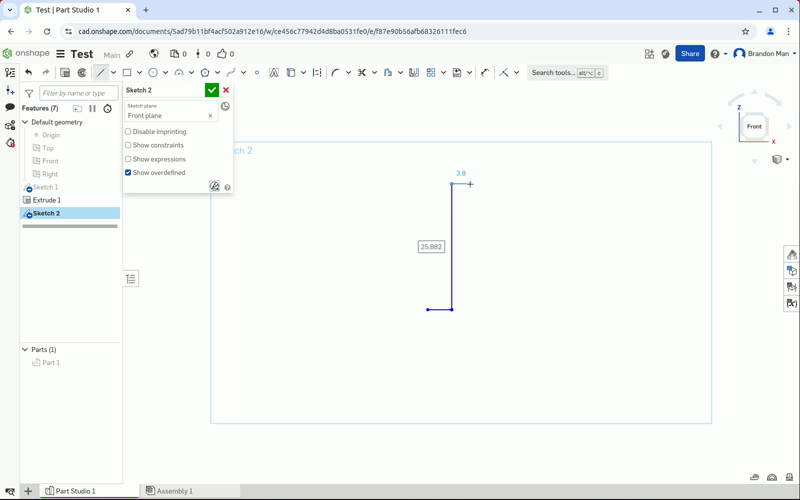
click(470, 183)
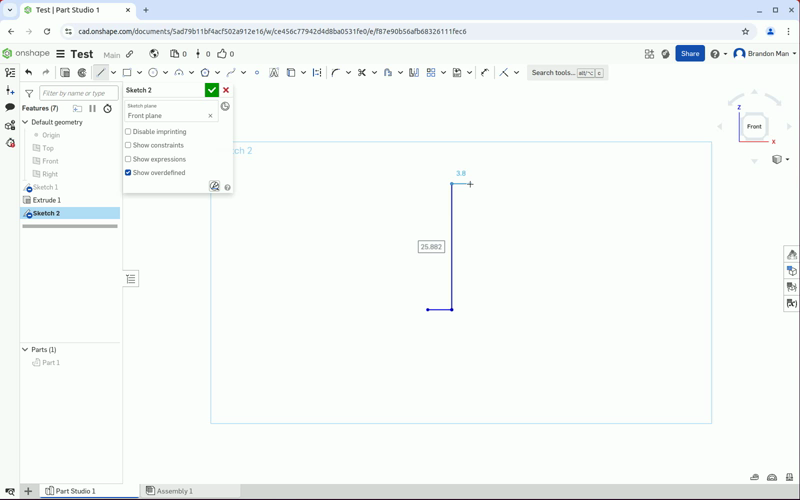
key_up(shift)
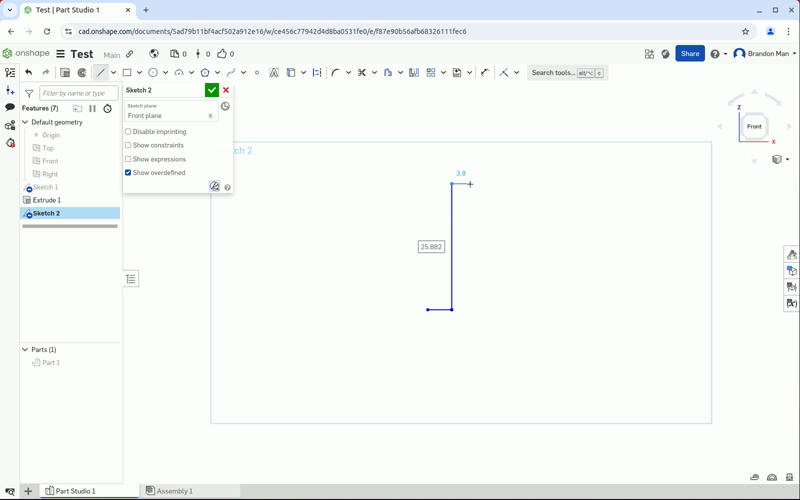
key_down(shift)
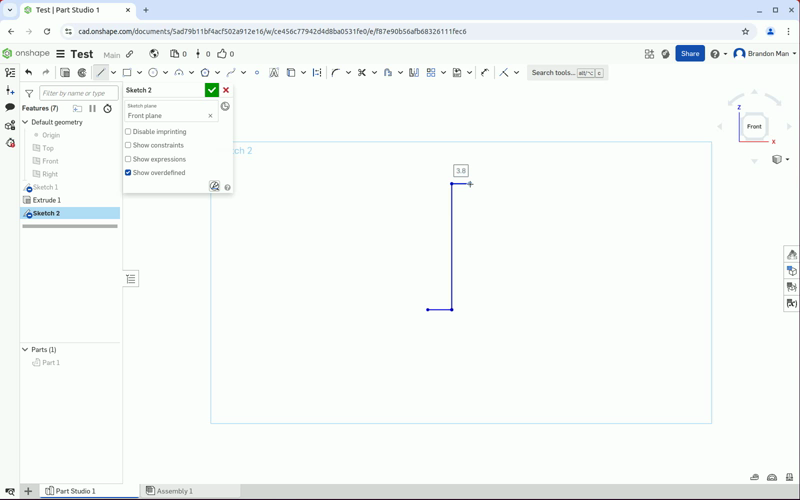
mouse_move(470, 309)
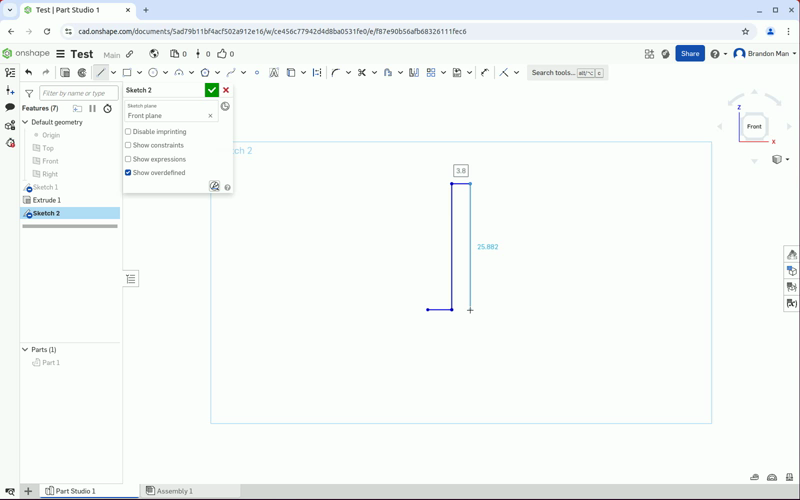
click(470, 309)
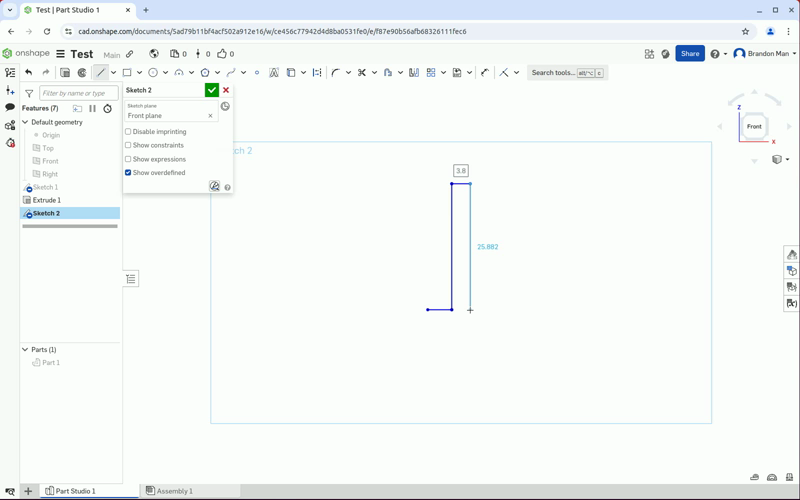
key_up(shift)
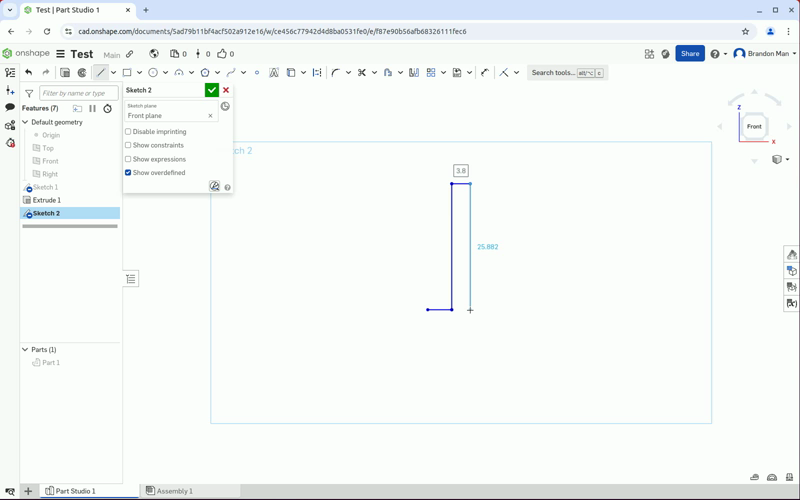
key_down(shift)
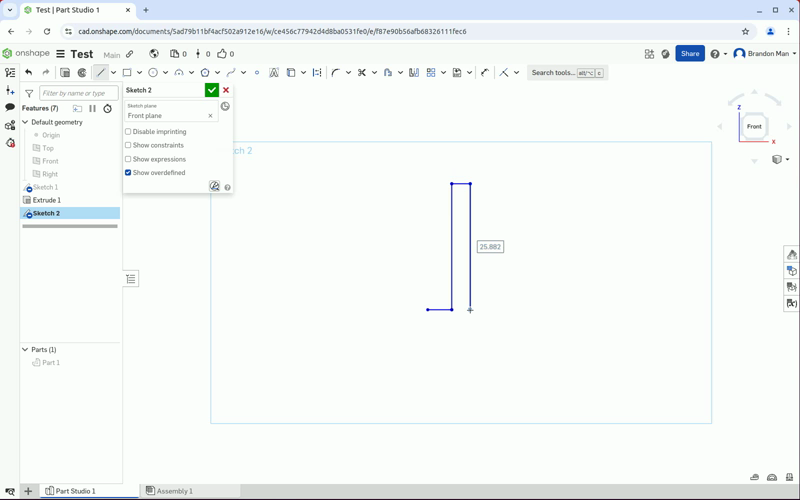
mouse_move(500, 309)
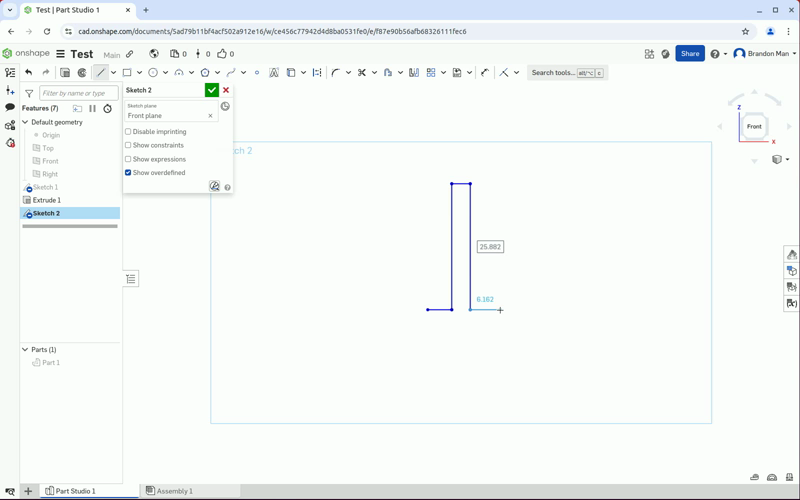
mouse_move(493, 309)
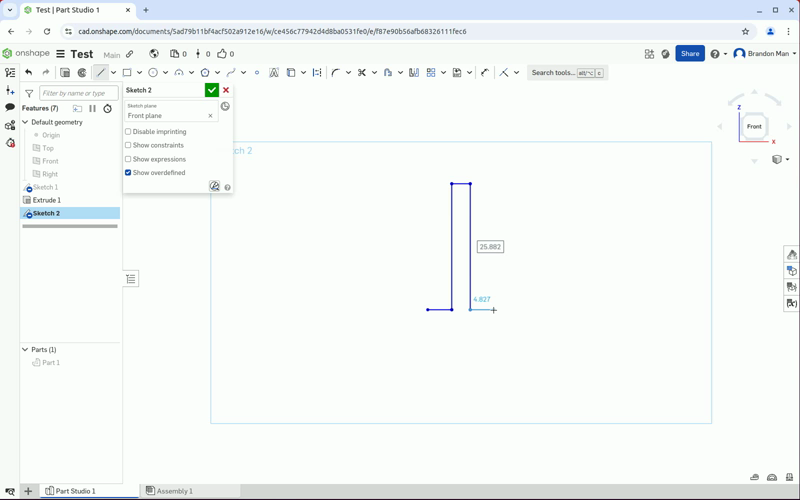
click(493, 309)
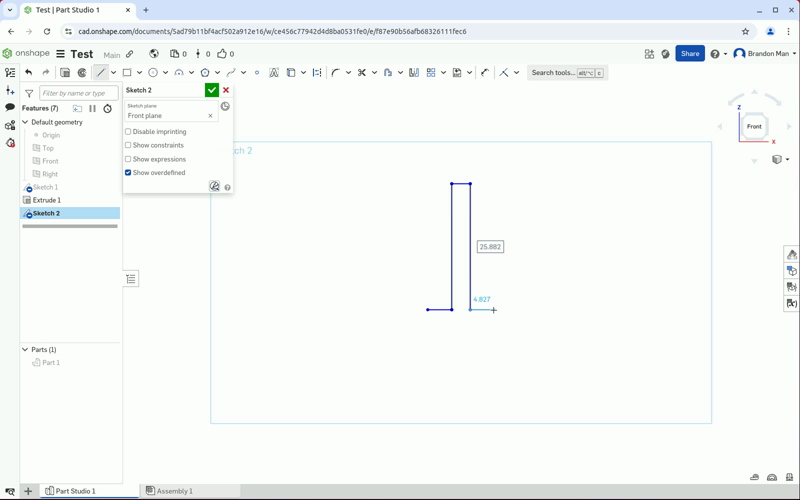
key_up(shift)
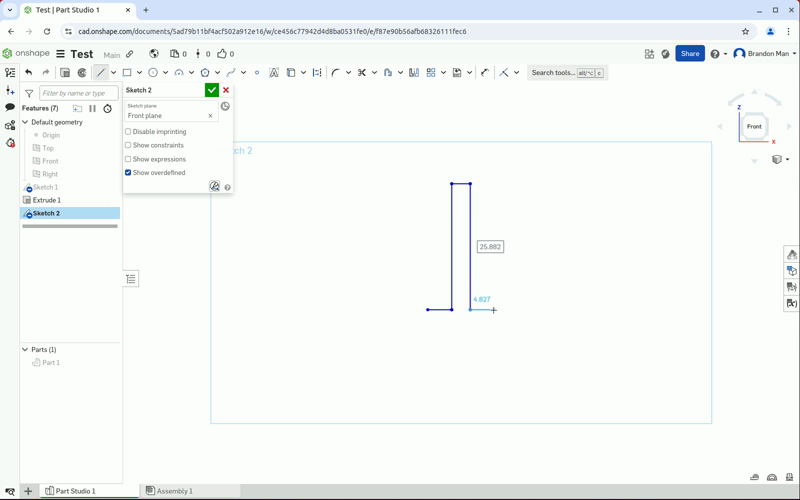
key_down(shift)
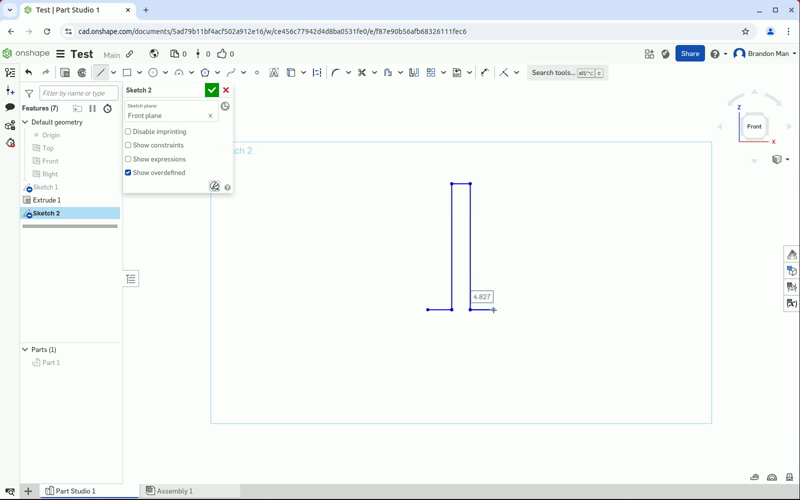
mouse_move(493, 170)
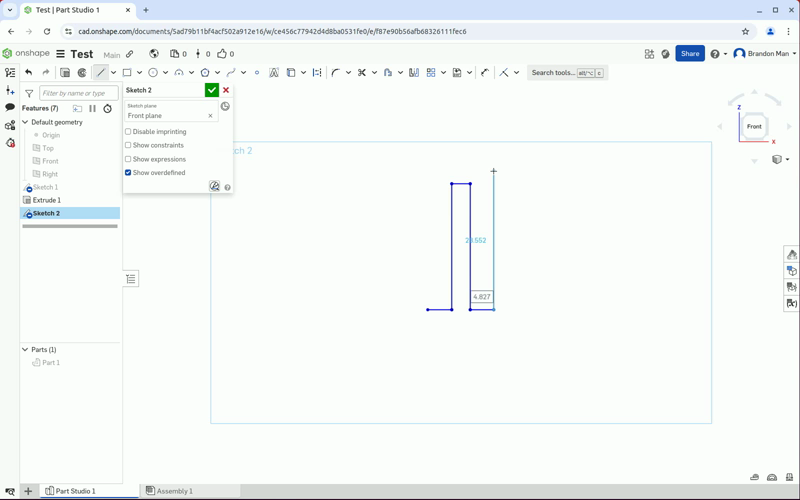
click(493, 170)
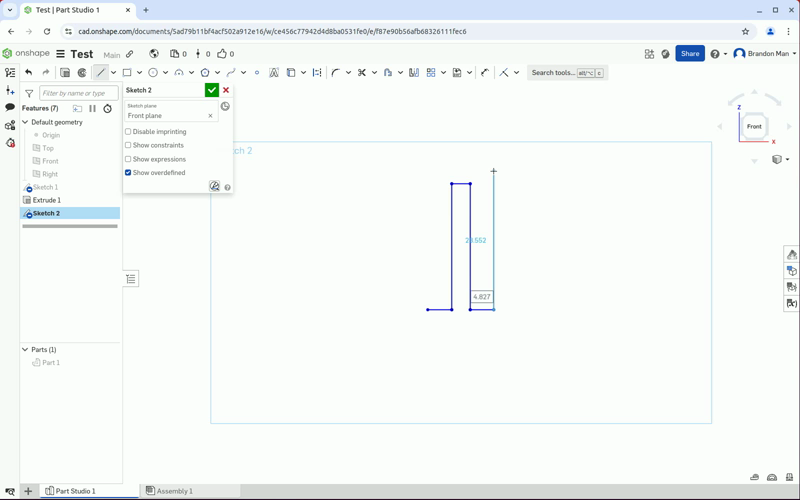
key_up(shift)
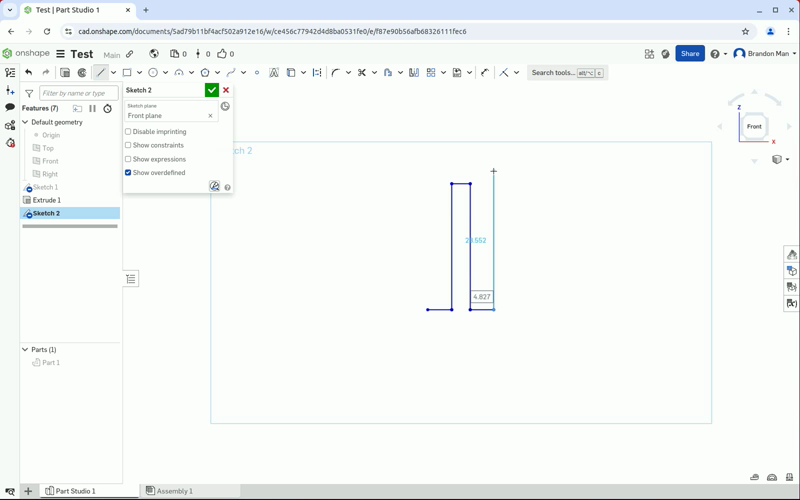
key_down(shift)
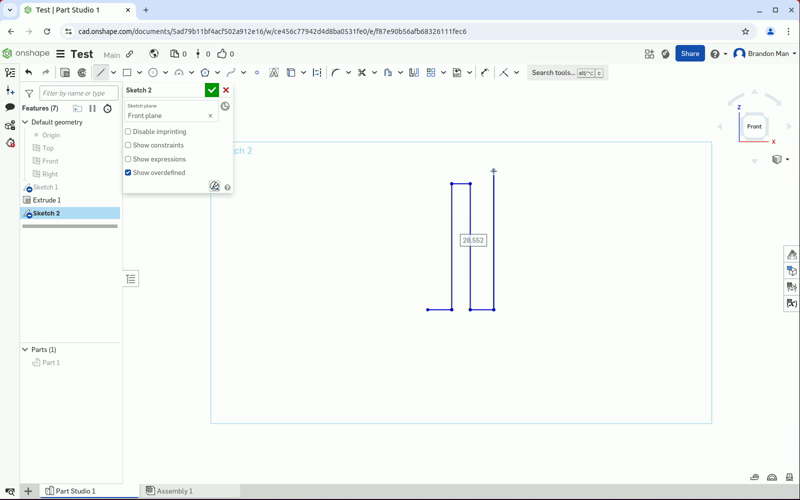
mouse_move(427, 170)
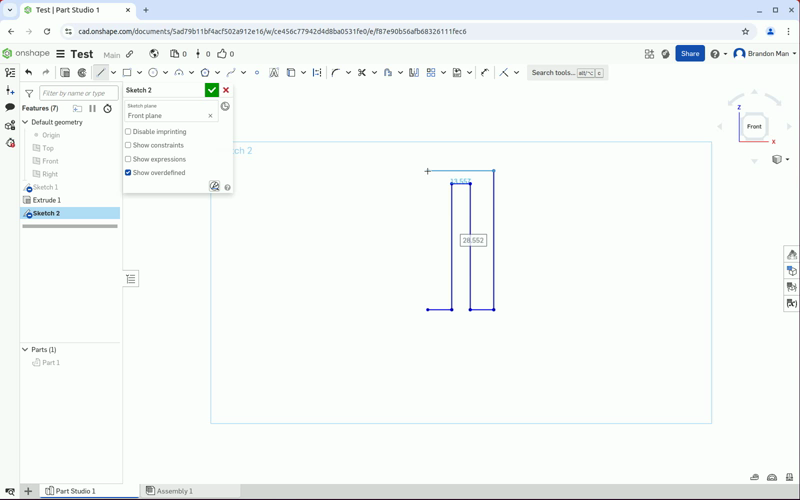
click(427, 170)
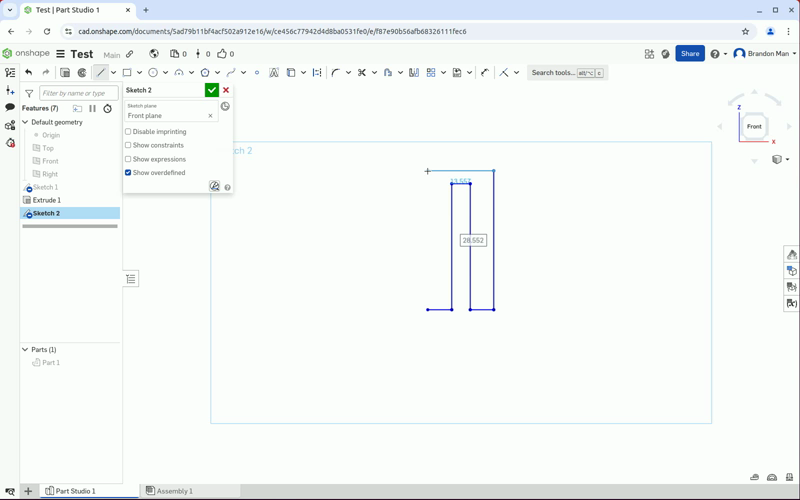
key_up(shift)
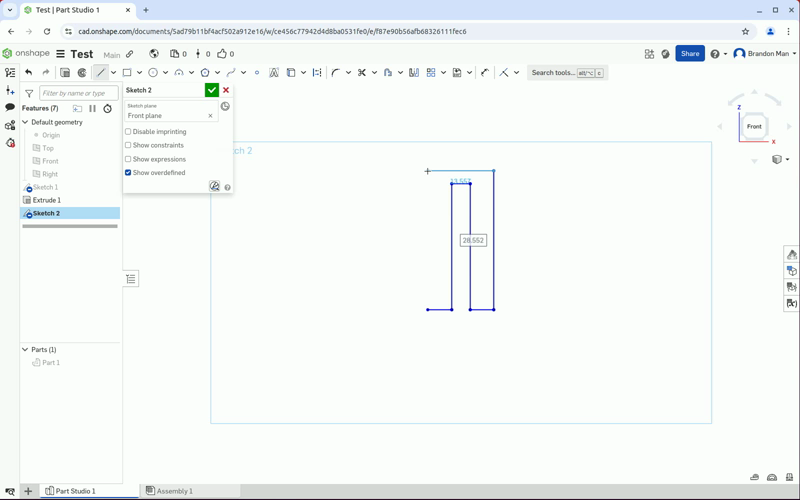
key_down(shift)
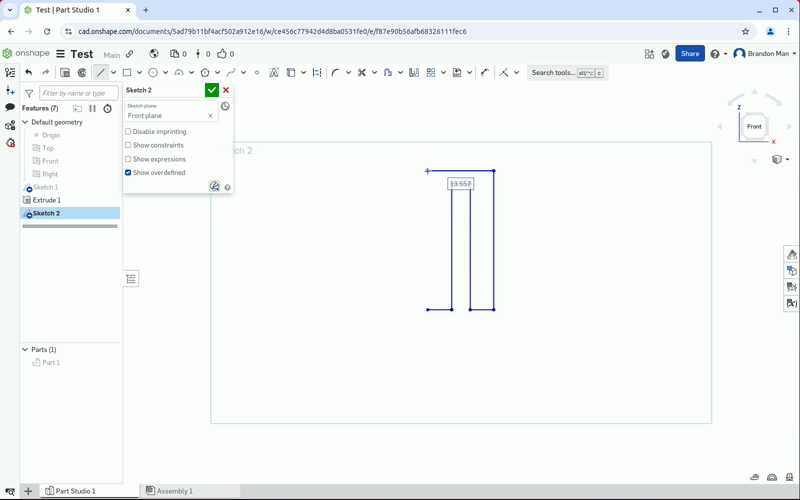
mouse_move(427, 309)
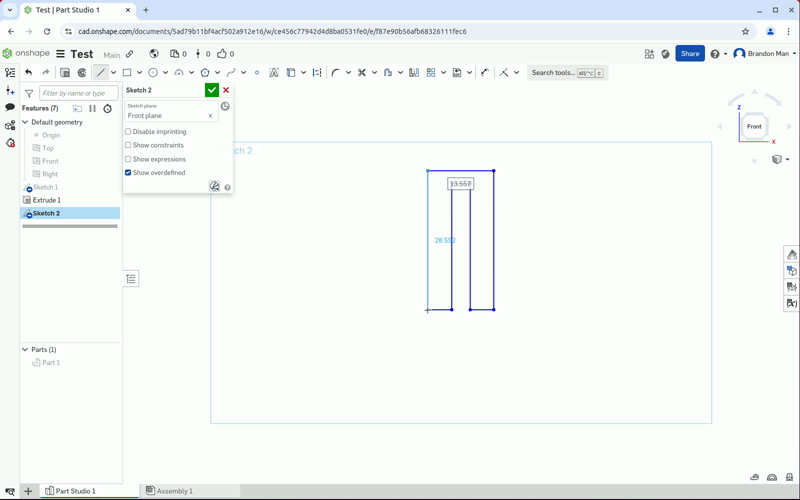
key_up(shift)
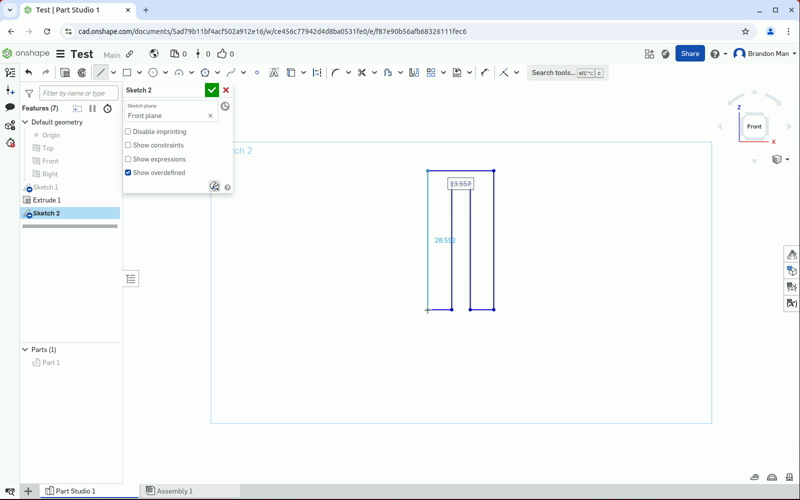
click(427, 309)
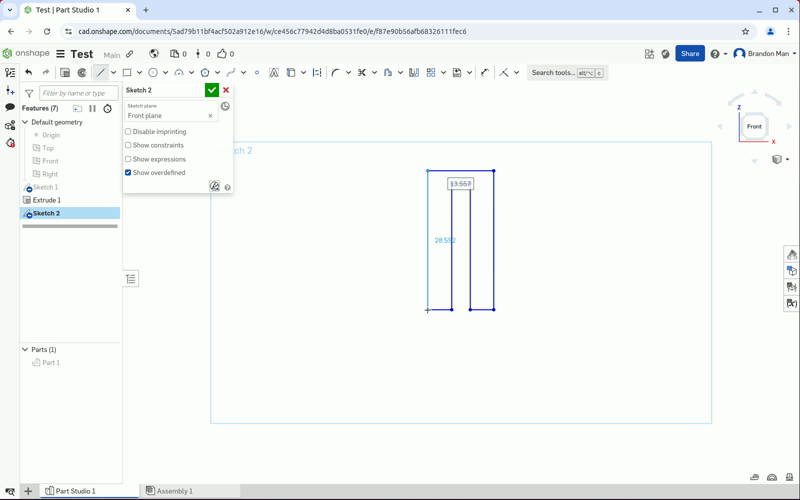
key(esc)
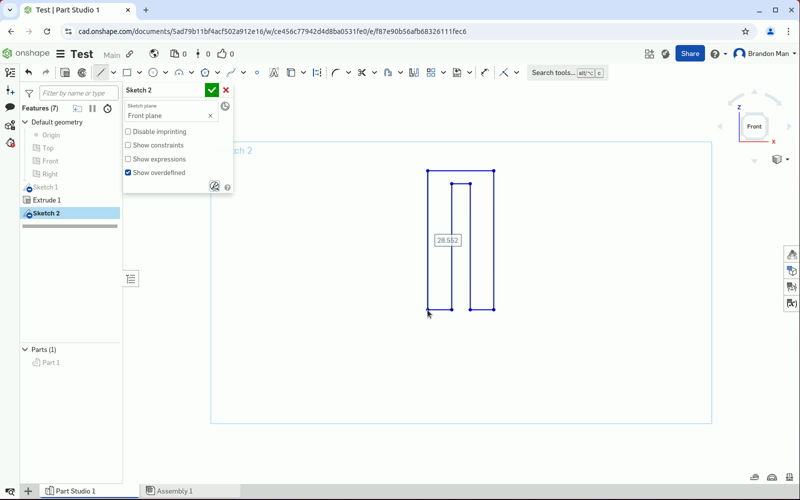
mouse_move(485, 225)
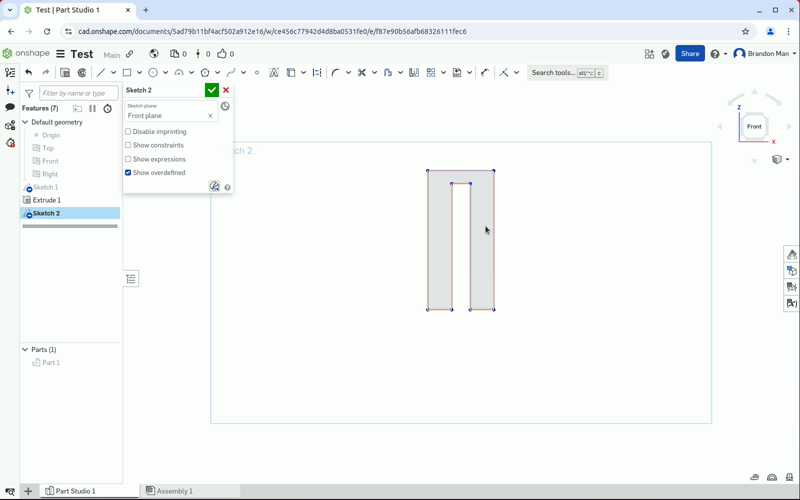
click(485, 225)
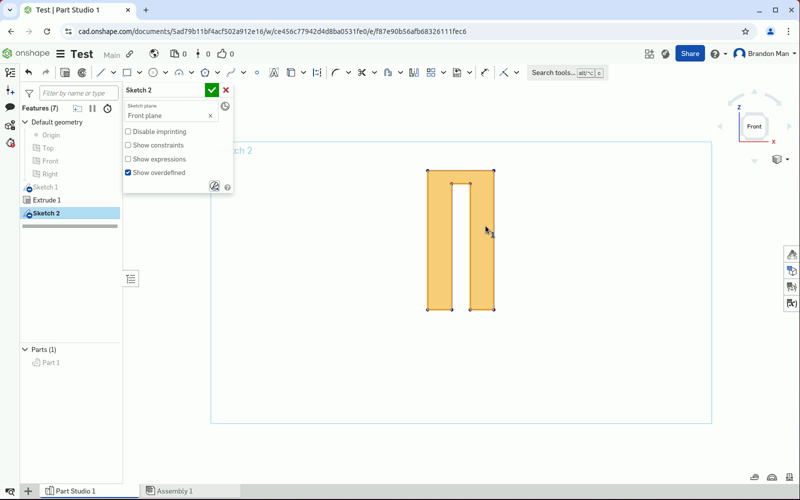
mouse_move(73, 352)
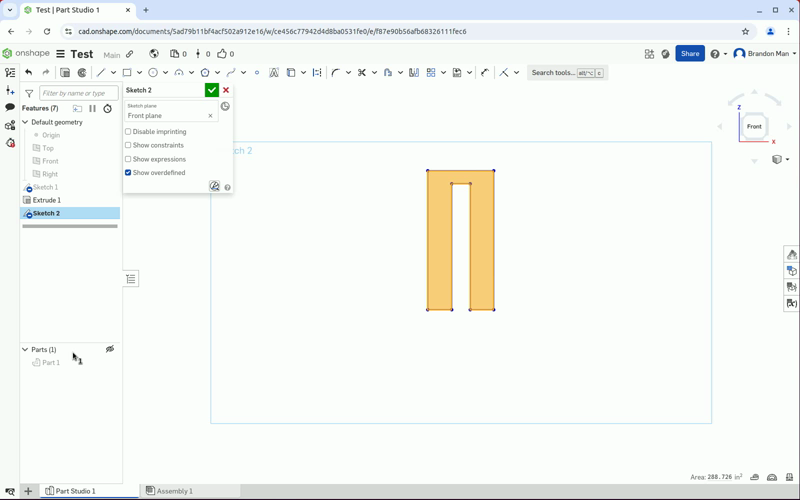
key(shift+y)
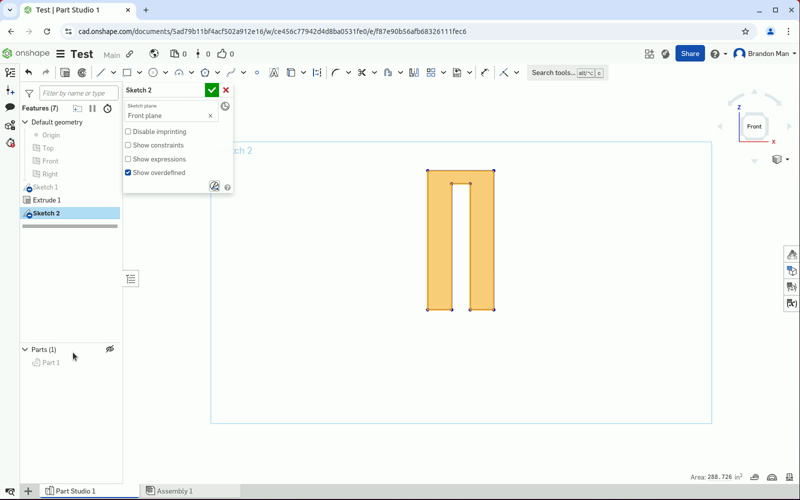
key(shift+e)
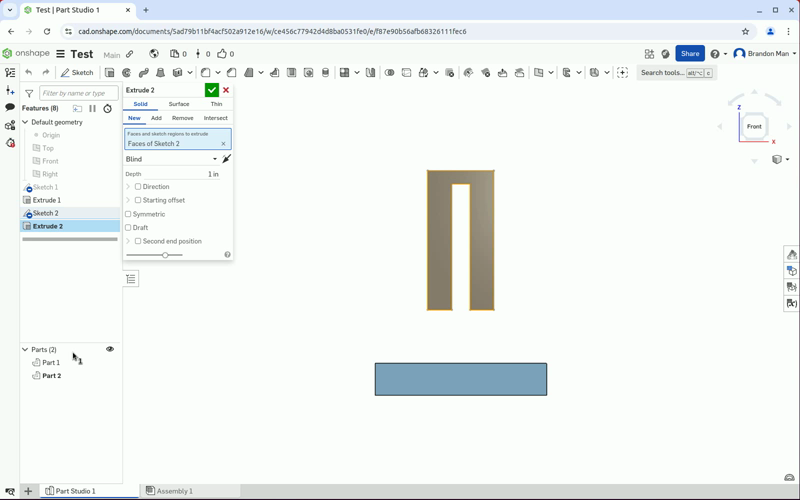
mouse_move(143, 106)
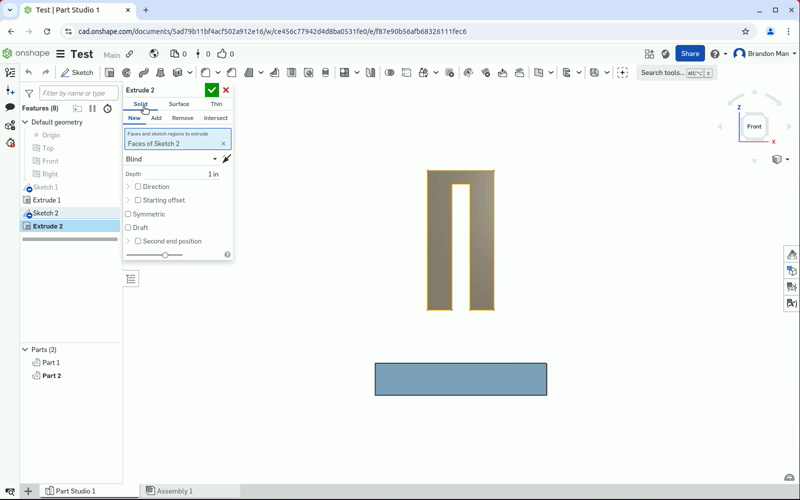
click(143, 106)
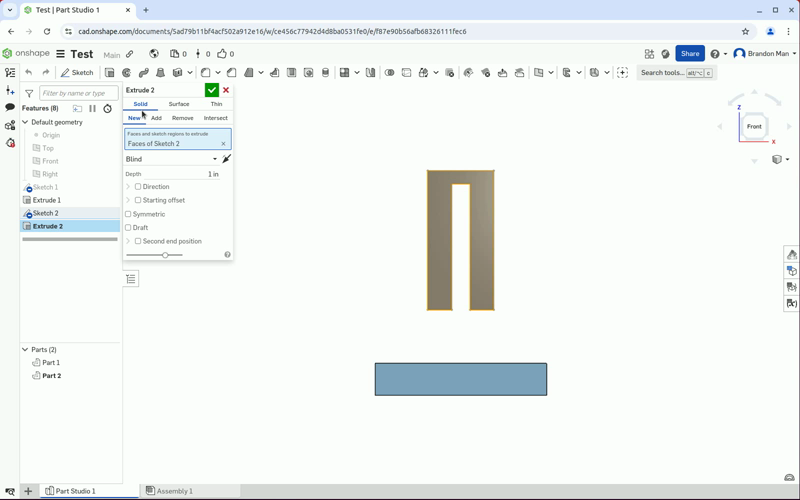
mouse_move(137, 120)
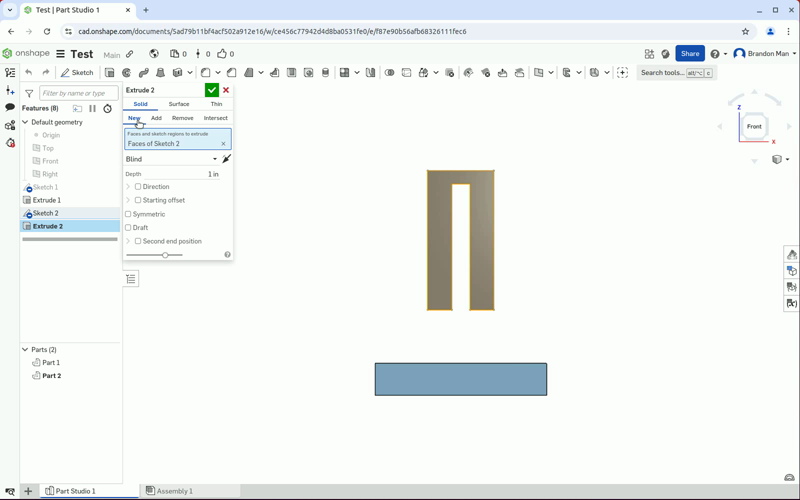
click(137, 120)
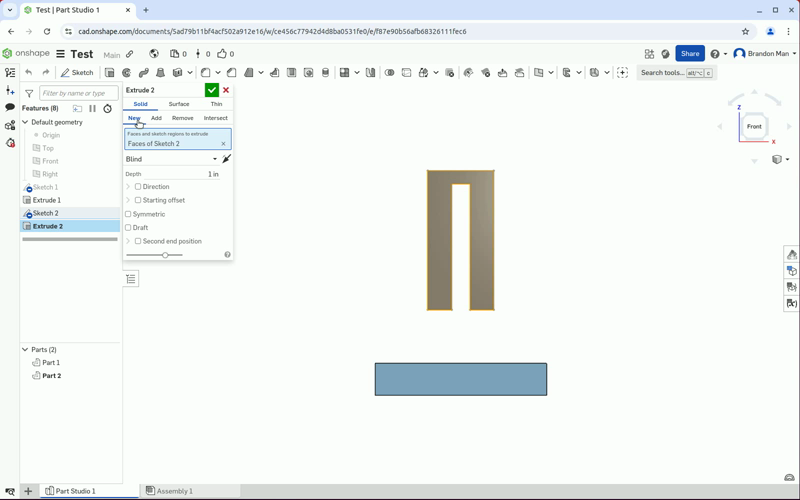
key(tab, 4)
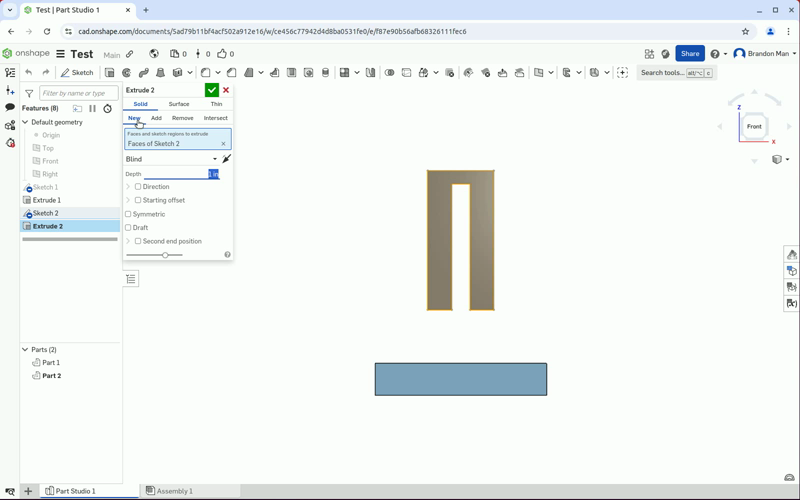
text(2.648)
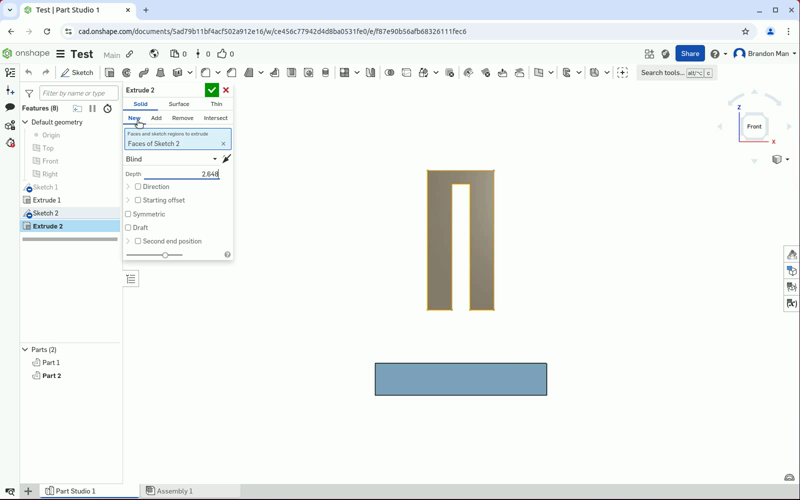
key(enter)
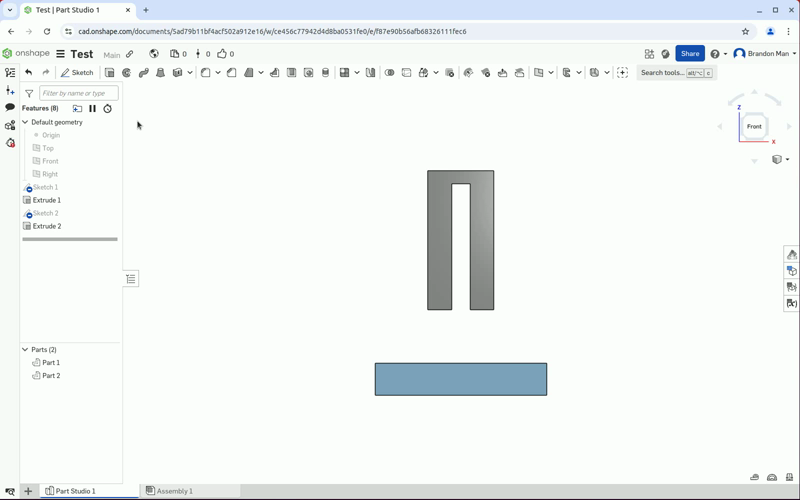
key(shift+h)
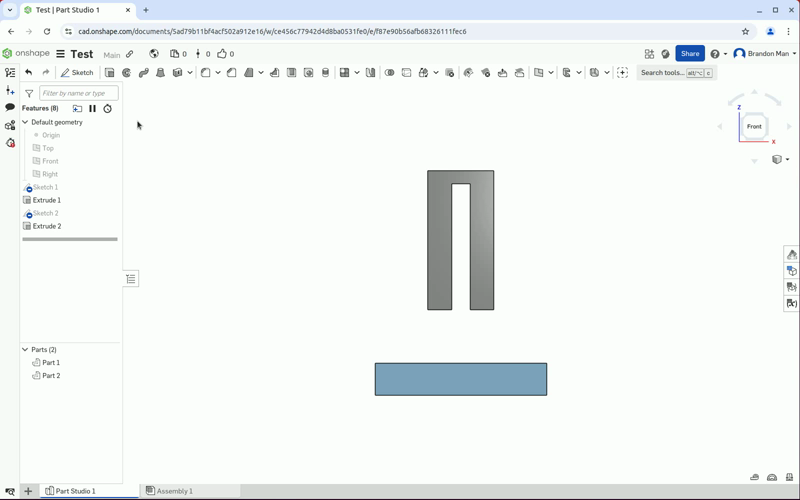
key(shift+h)
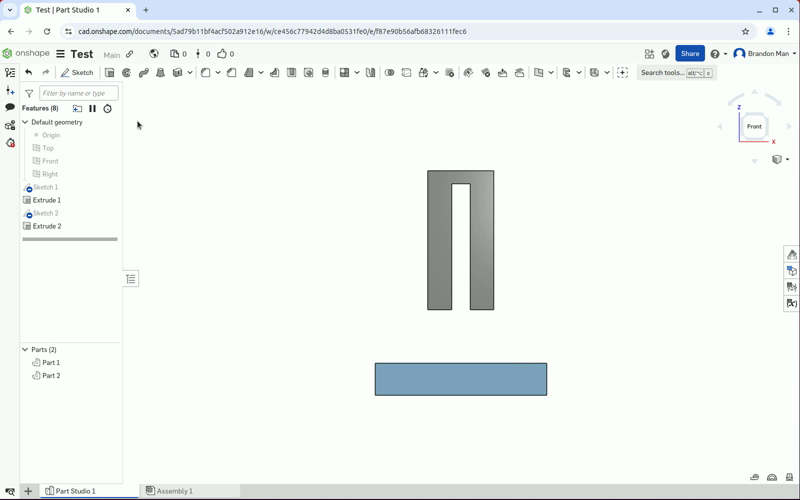
mouse_move(73, 189)
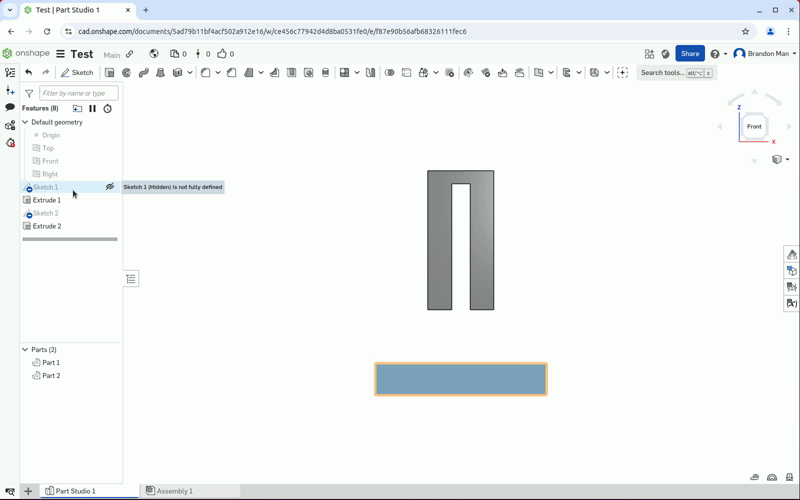
click(73, 189)
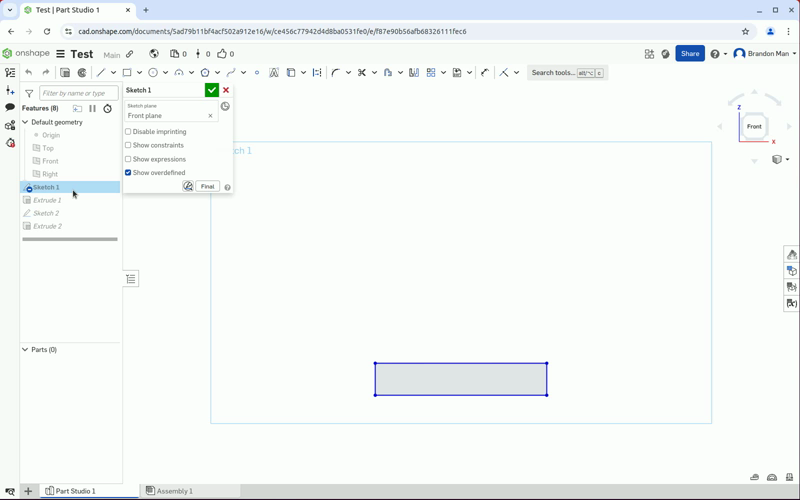
mouse_move(229, 92)
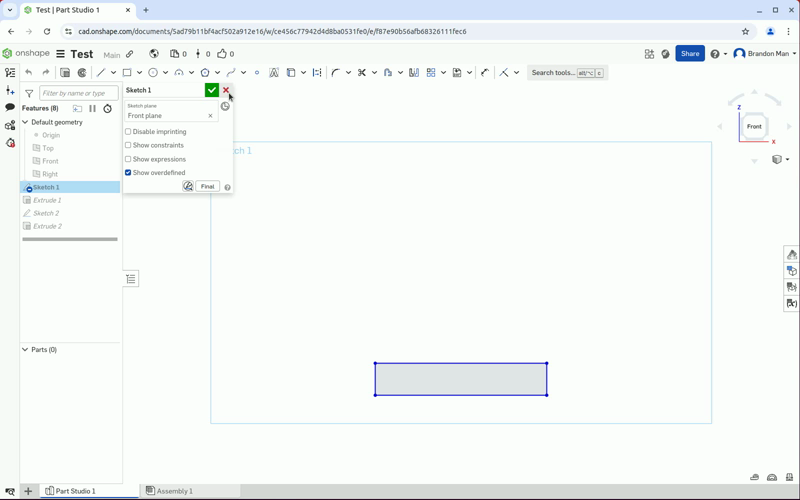
click(229, 92)
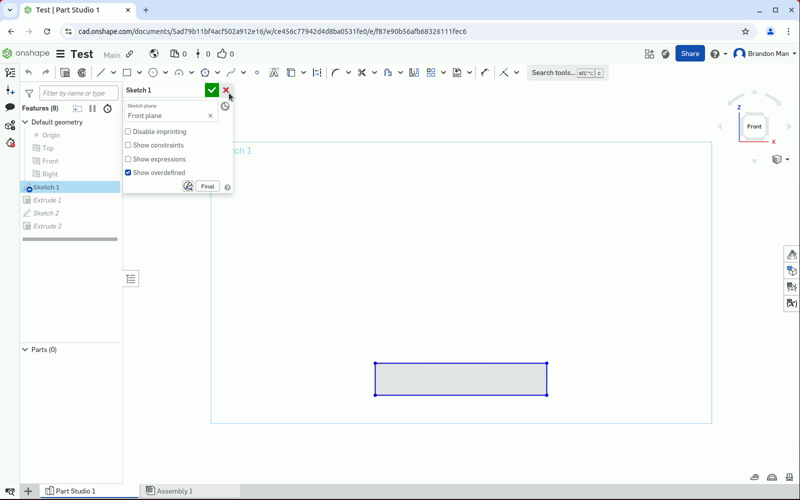
key(shift+s)
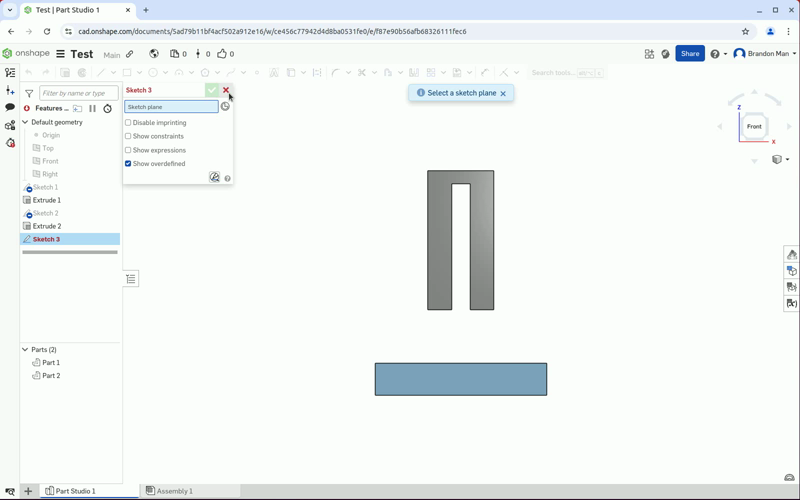
mouse_move(73, 163)
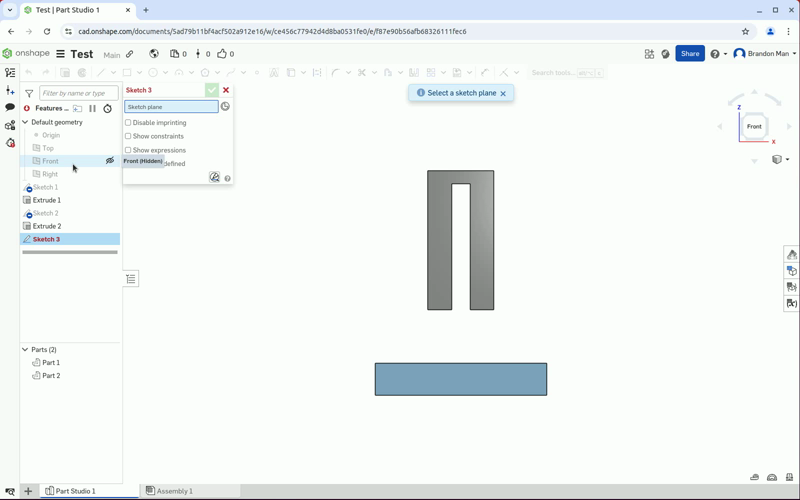
click(73, 163)
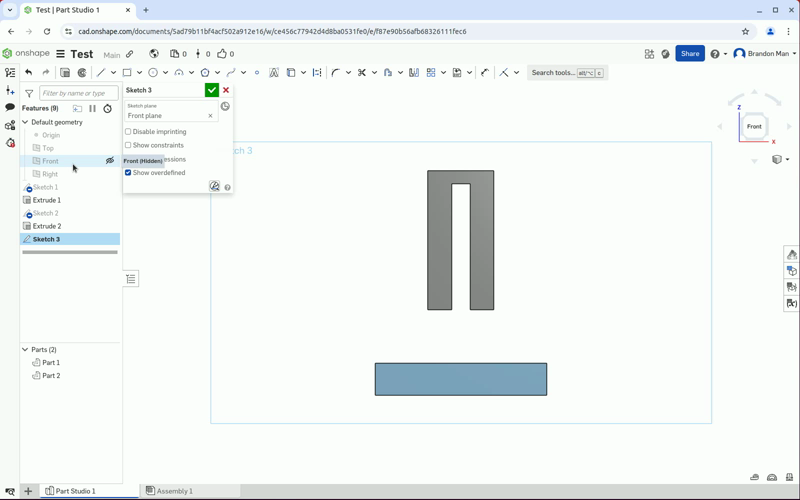
mouse_move(73, 352)
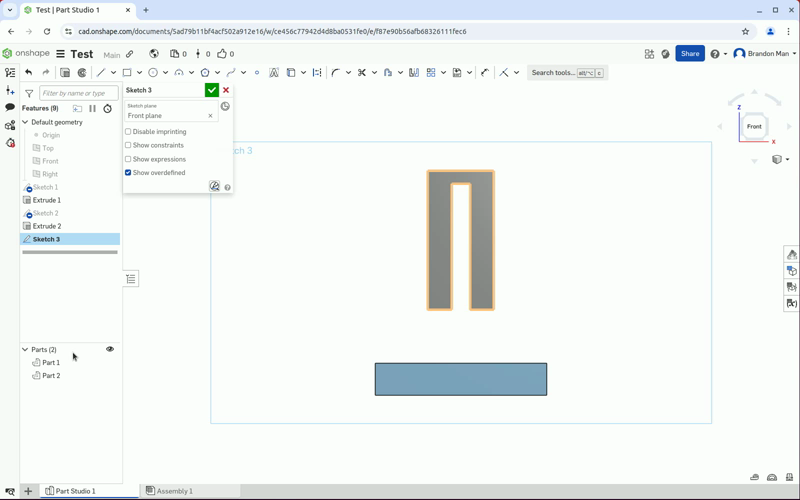
key(y)
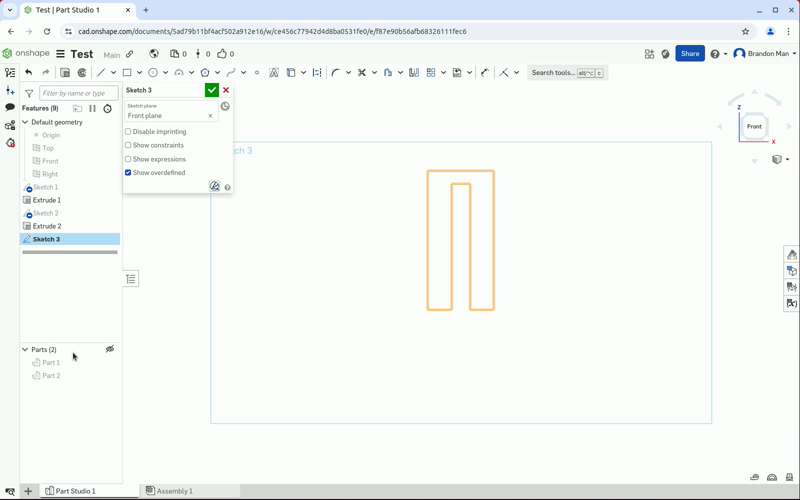
key(l)
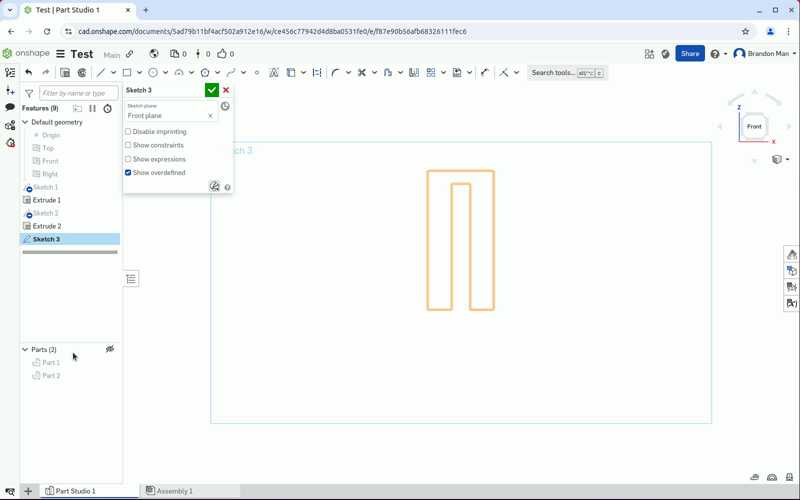
key_down(shift)
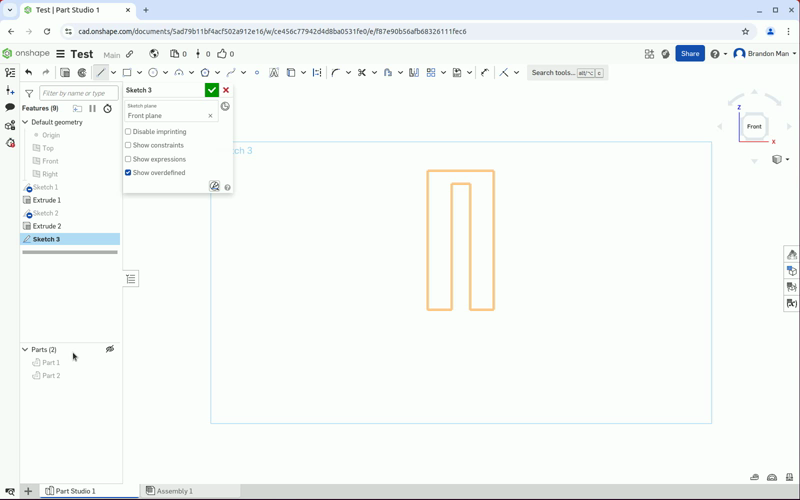
mouse_move(375, 362)
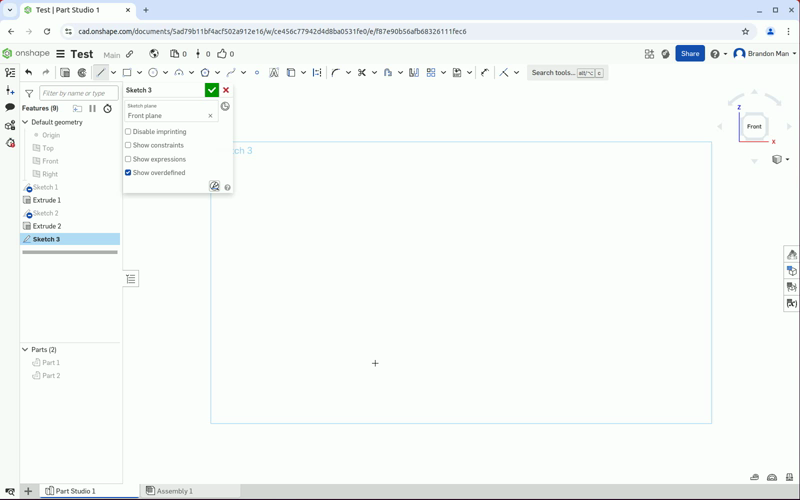
click(375, 362)
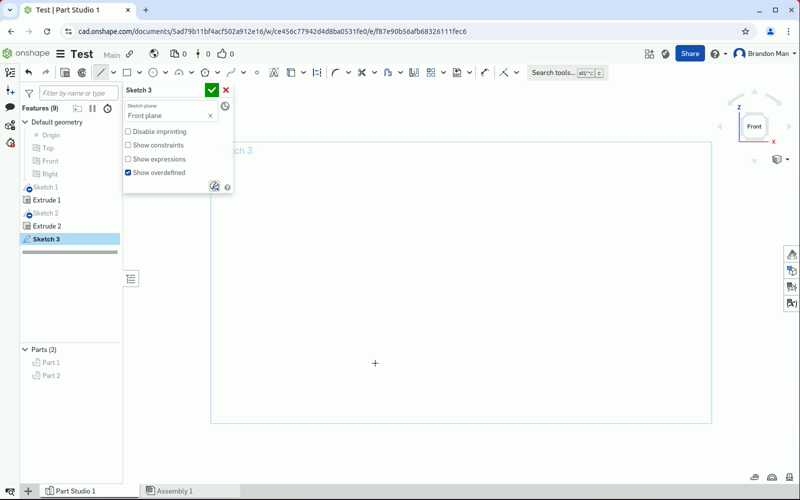
key_up(shift)
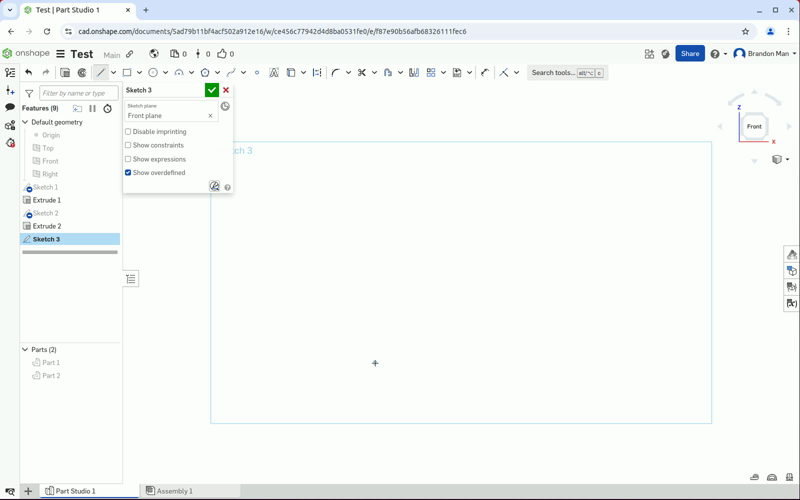
key_down(shift)
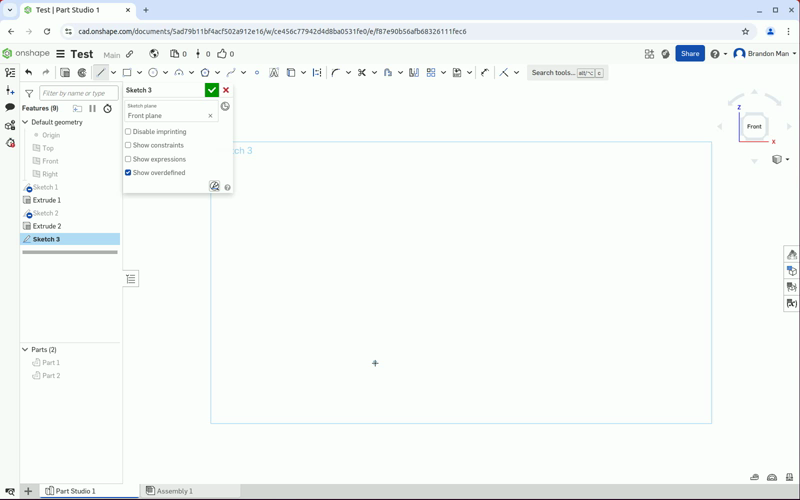
mouse_move(546, 362)
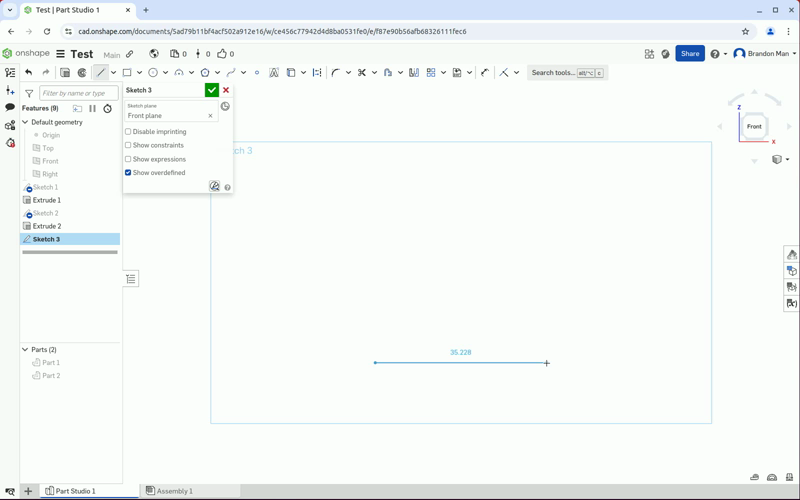
click(546, 362)
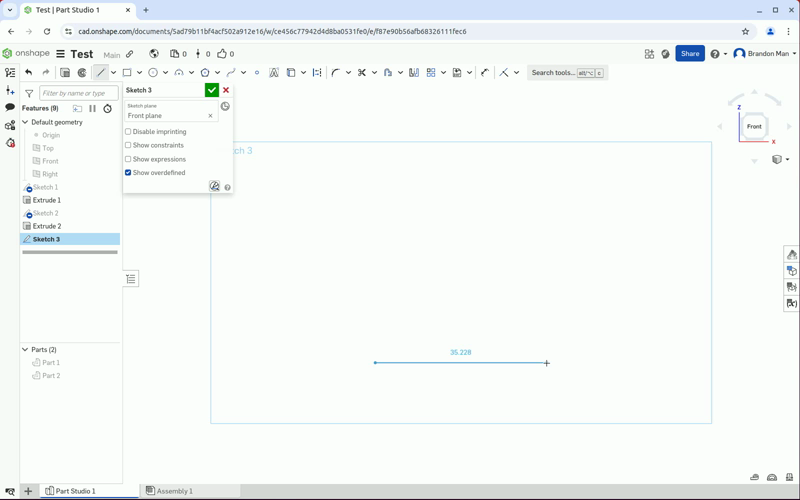
key_up(shift)
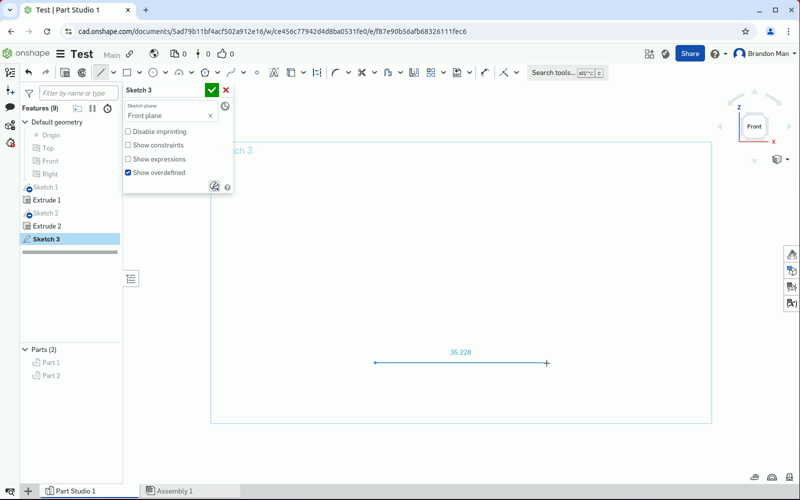
key_down(shift)
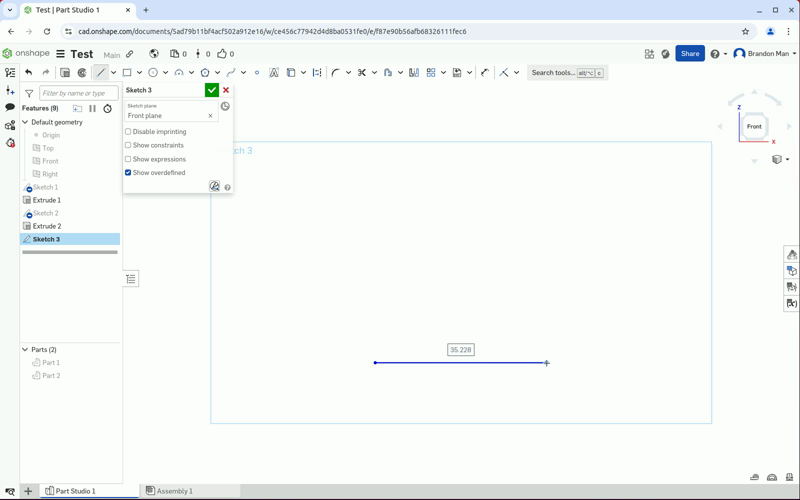
mouse_move(494, 310)
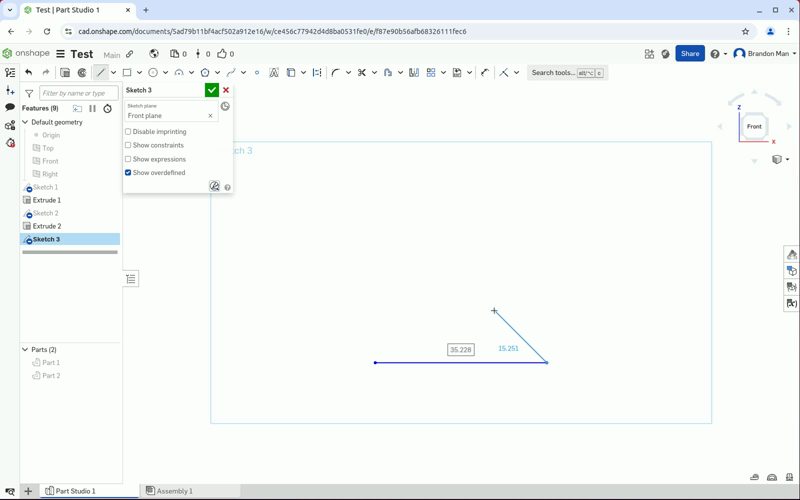
click(494, 310)
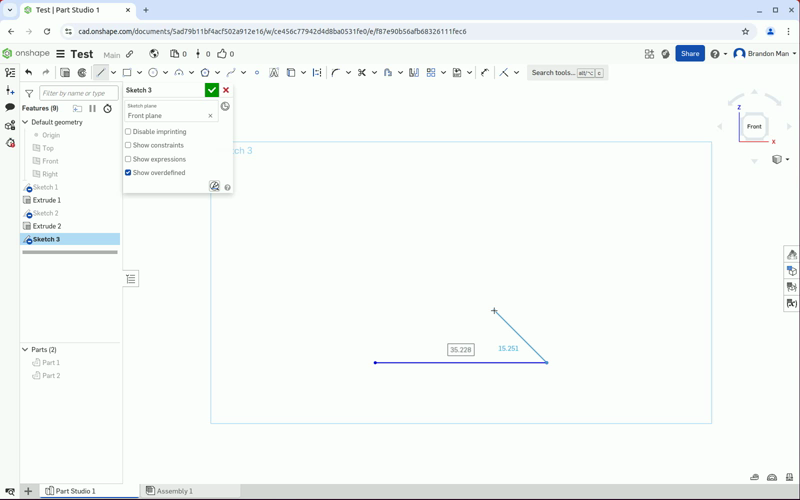
key_up(shift)
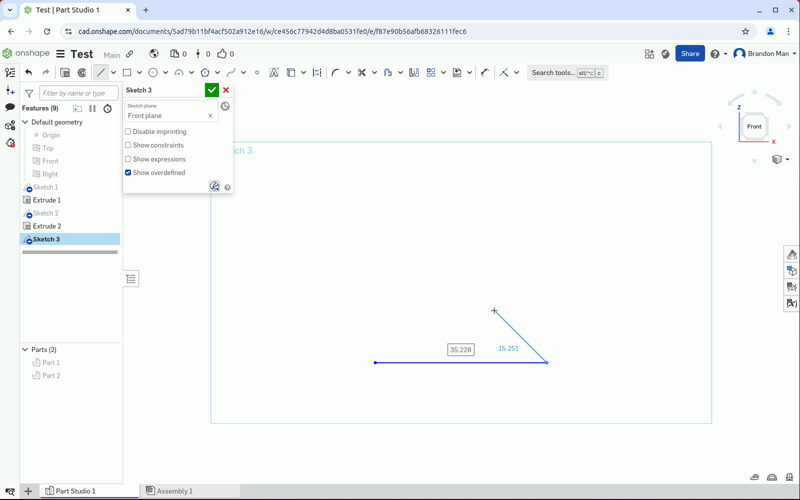
key_down(shift)
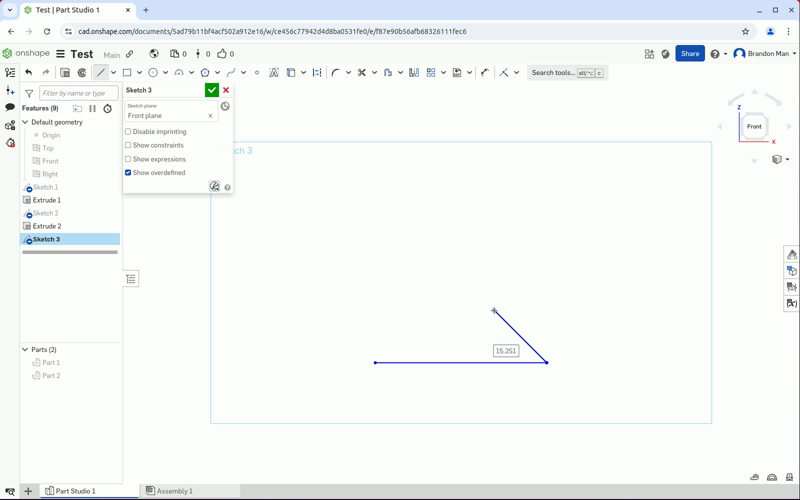
mouse_move(524, 310)
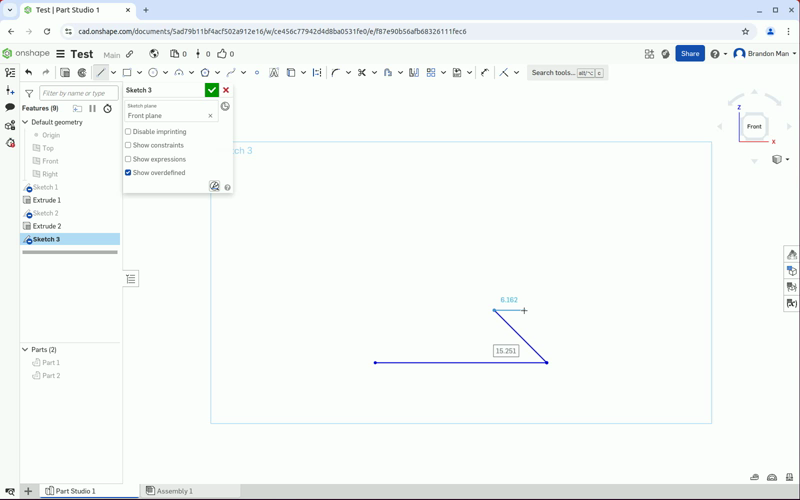
mouse_move(470, 310)
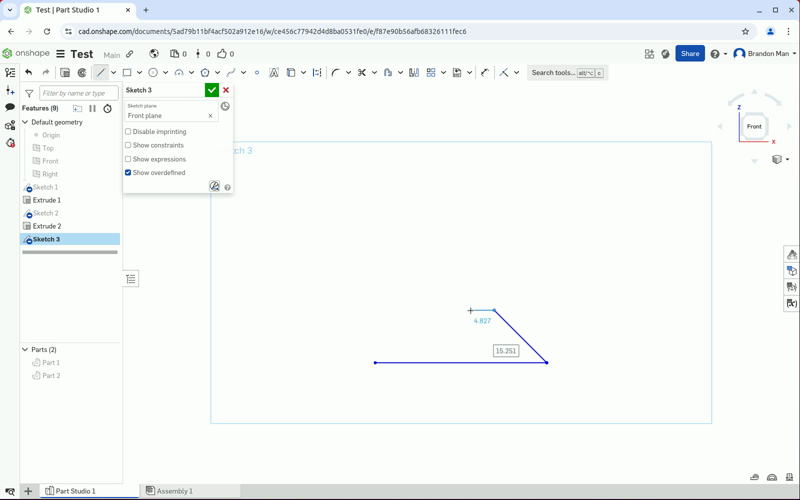
click(470, 310)
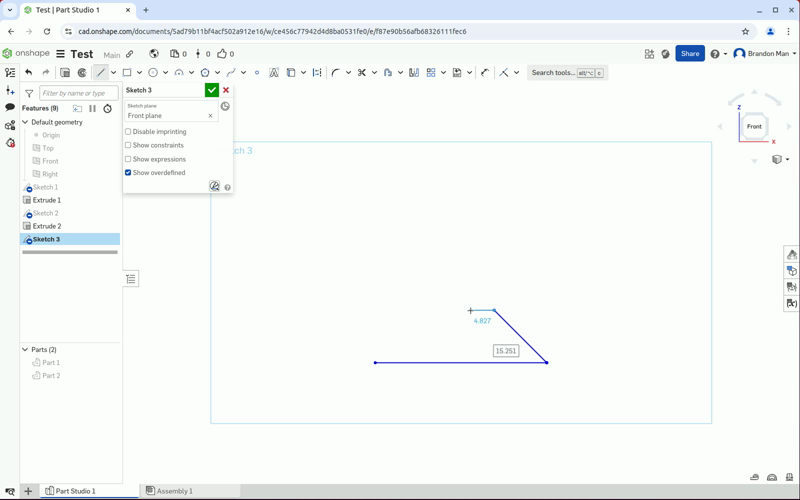
key_up(shift)
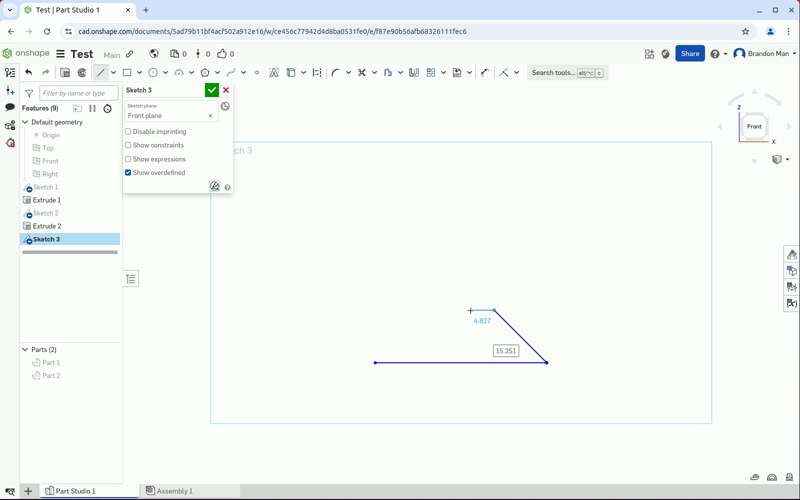
key_down(shift)
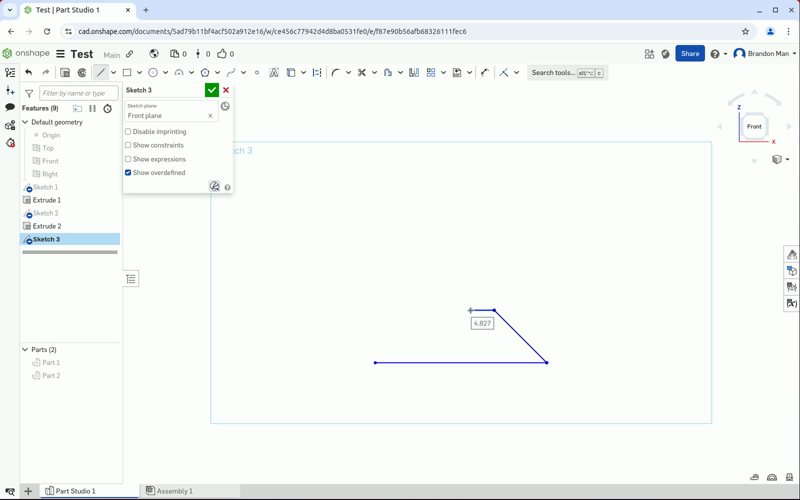
mouse_move(501, 310)
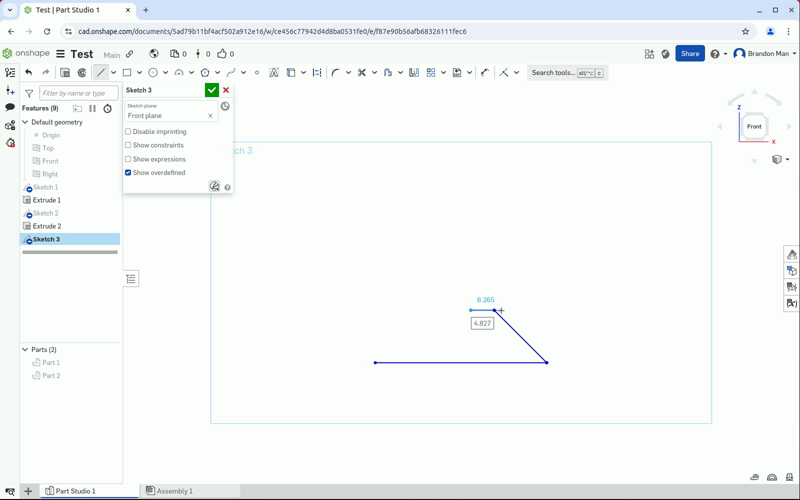
mouse_move(451, 310)
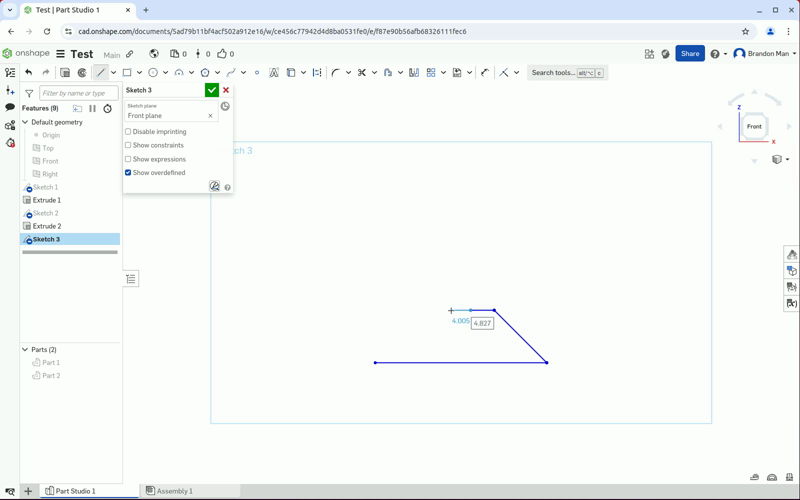
click(451, 310)
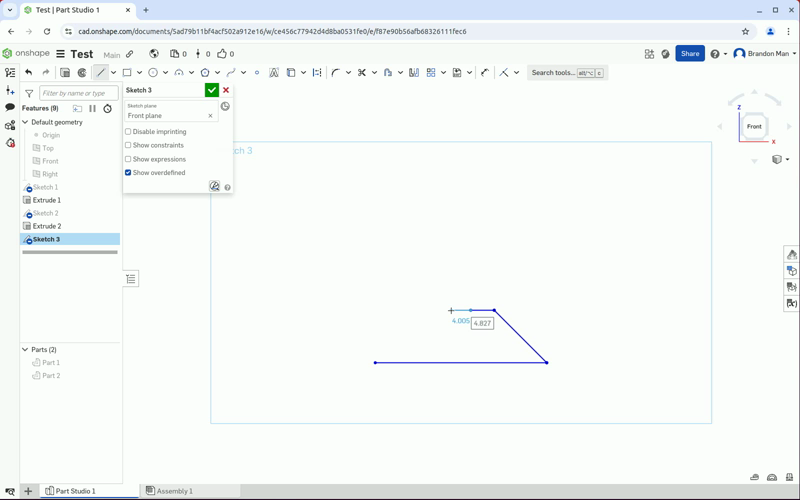
key_up(shift)
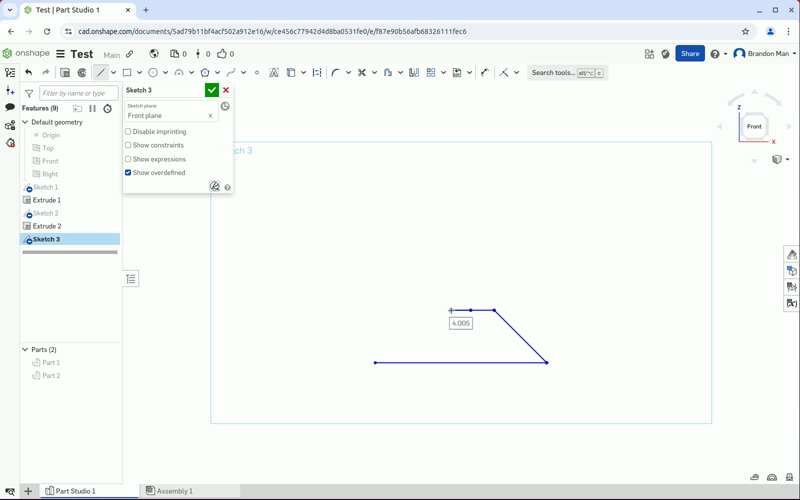
key_down(shift)
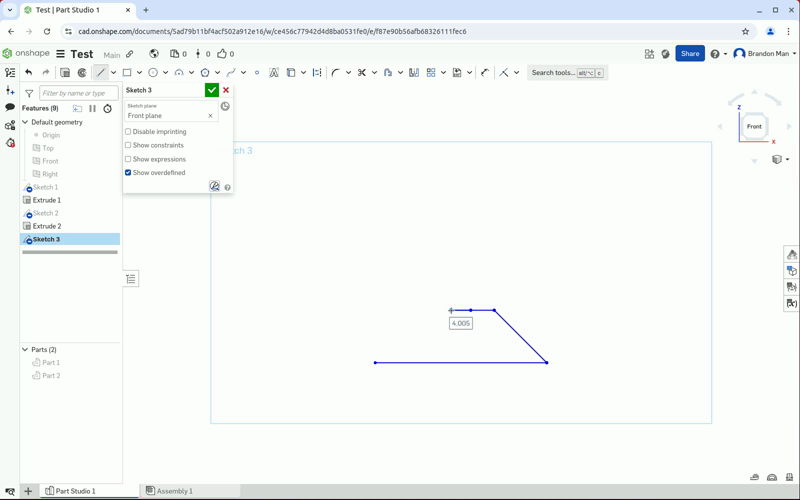
mouse_move(481, 310)
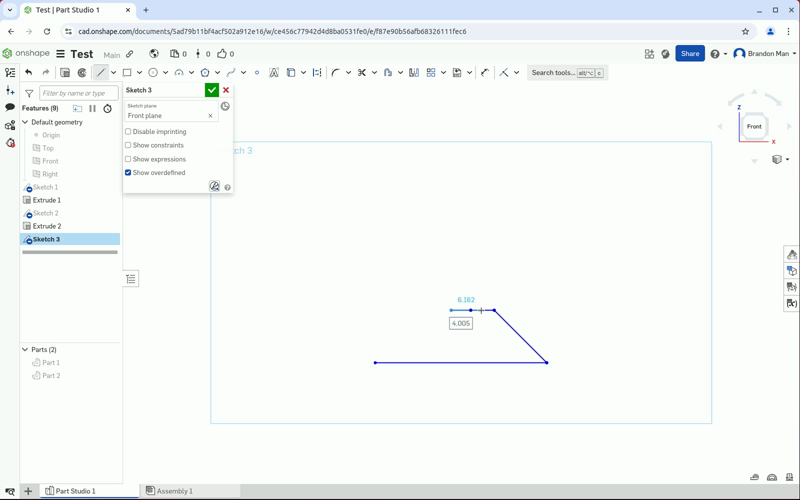
mouse_move(427, 310)
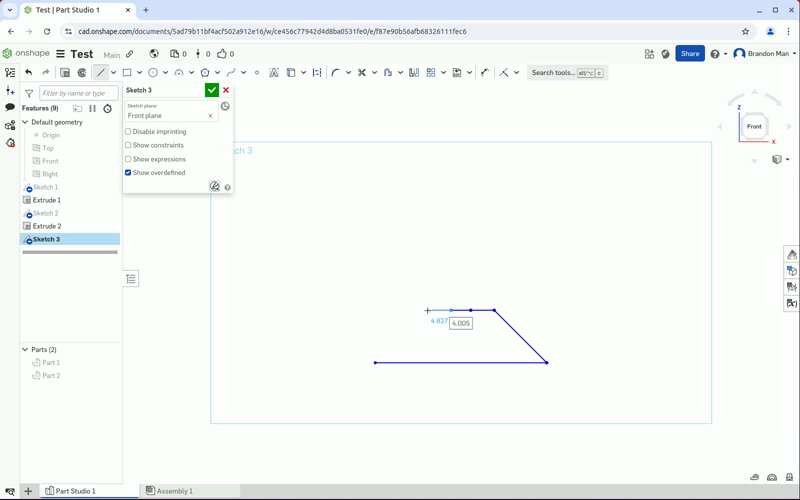
click(427, 310)
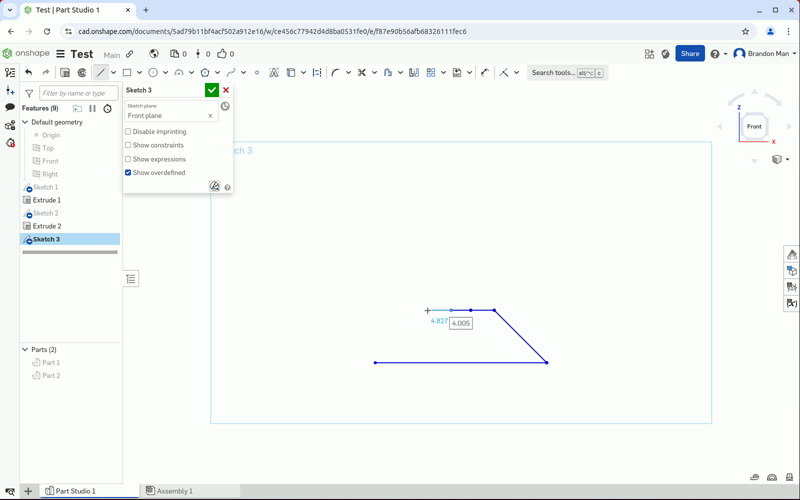
key_up(shift)
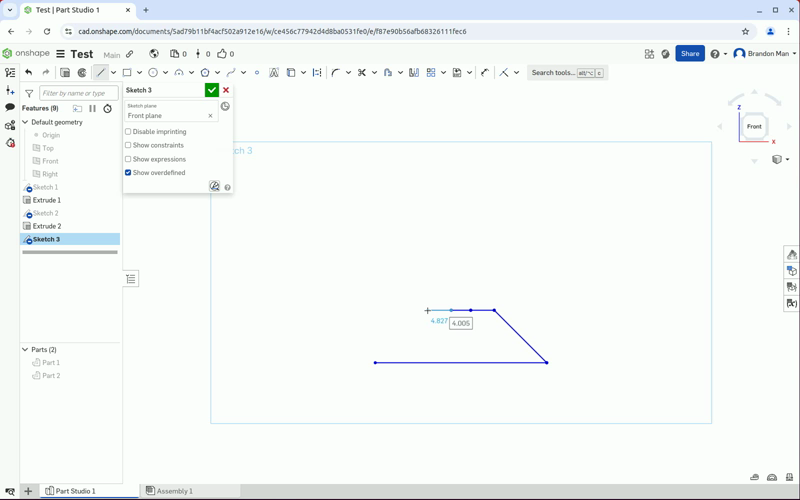
key_down(shift)
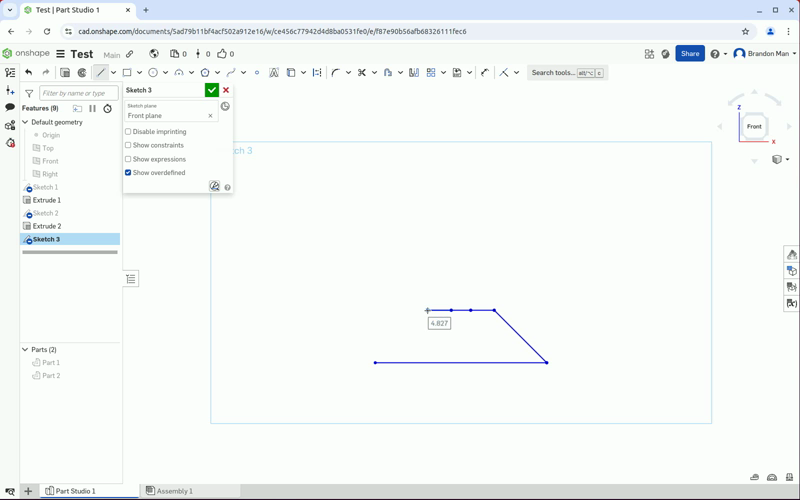
mouse_move(375, 362)
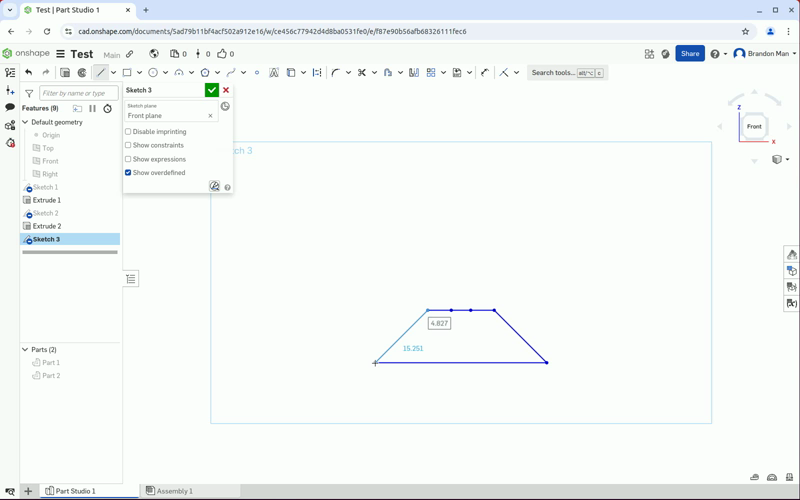
key_up(shift)
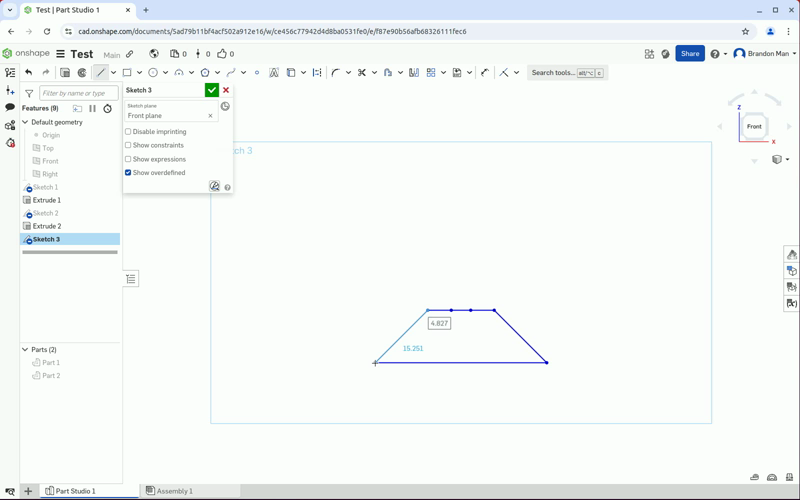
click(375, 362)
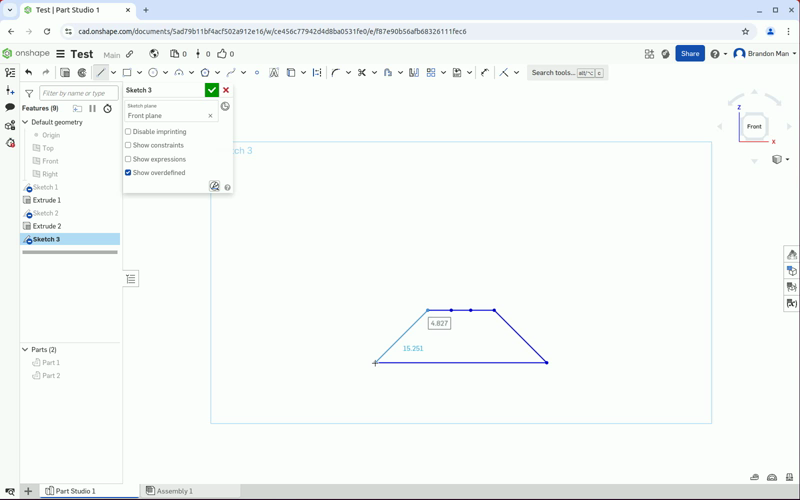
key(esc)
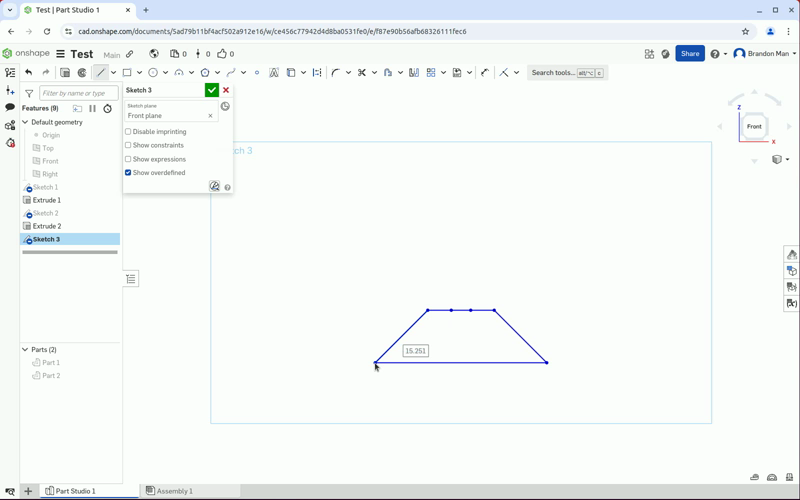
mouse_move(422, 338)
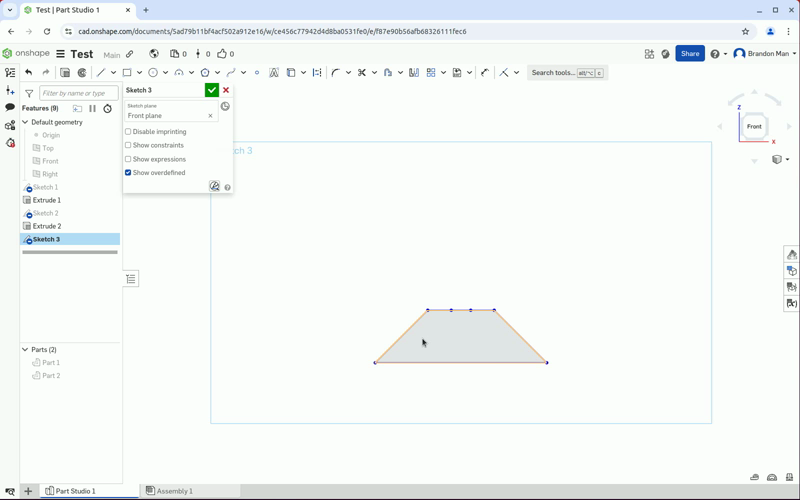
click(422, 338)
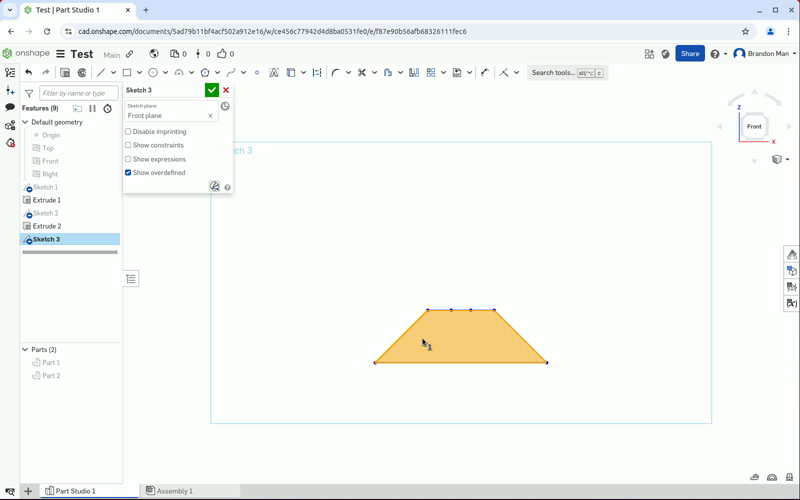
mouse_move(73, 352)
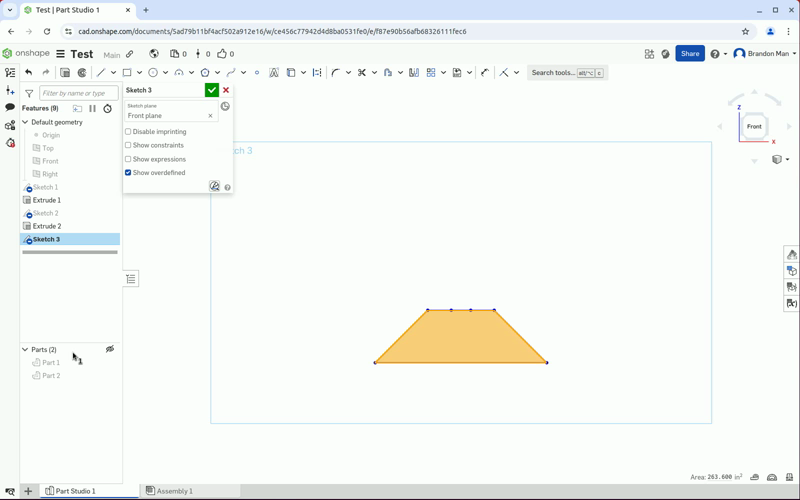
key(shift+y)
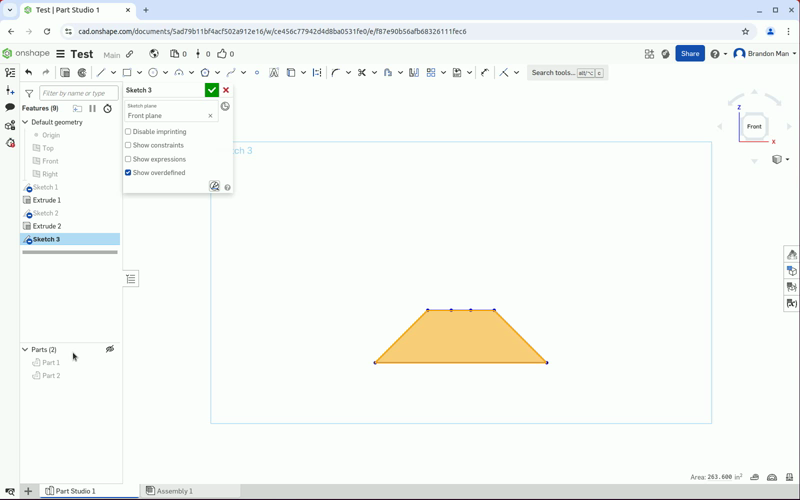
key(shift+e)
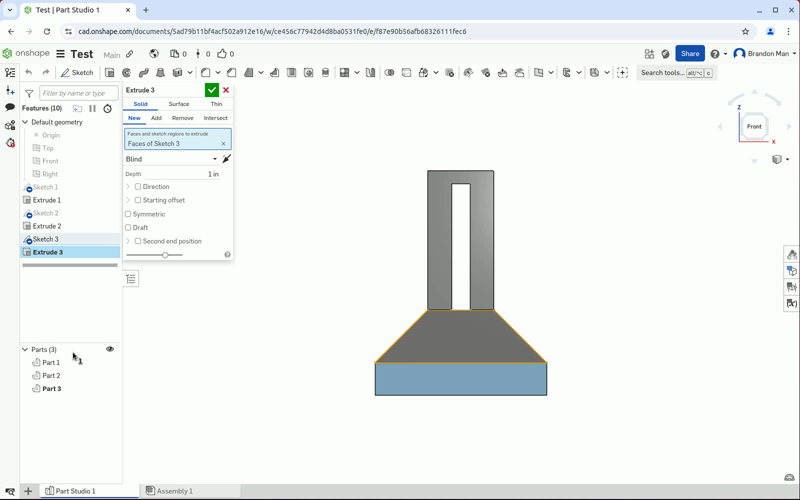
mouse_move(143, 106)
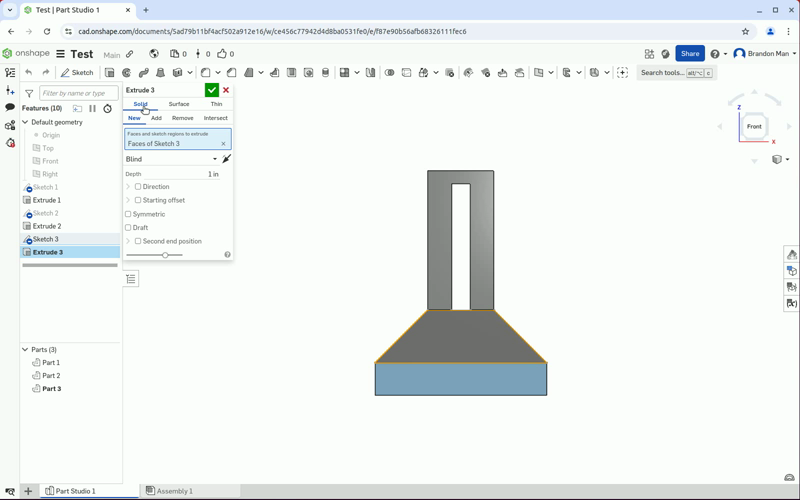
click(143, 106)
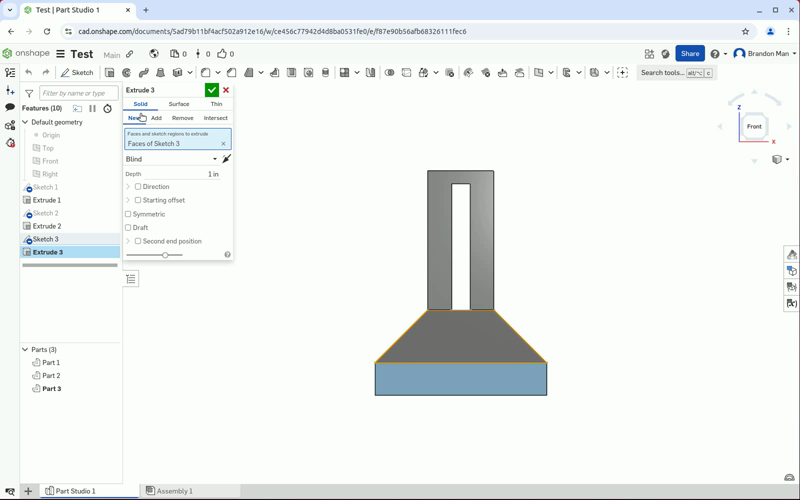
mouse_move(137, 120)
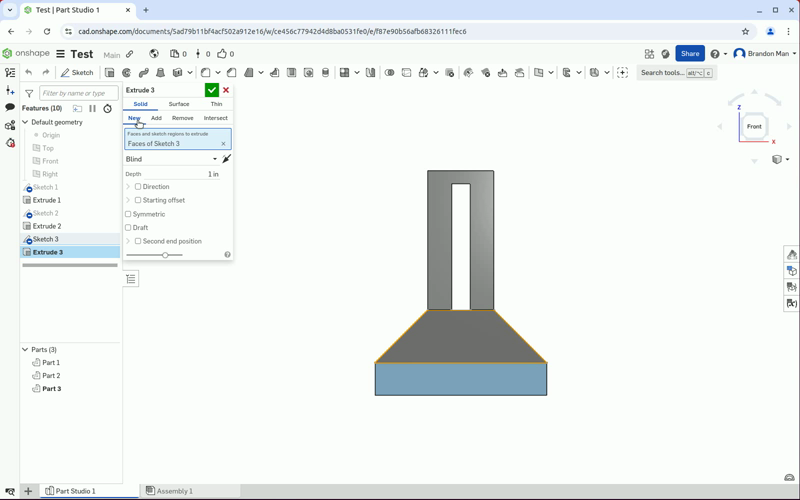
click(137, 120)
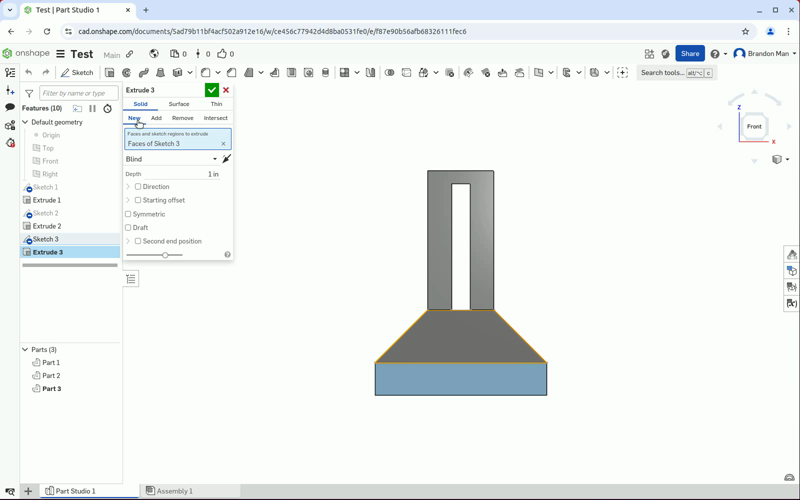
key(tab, 4)
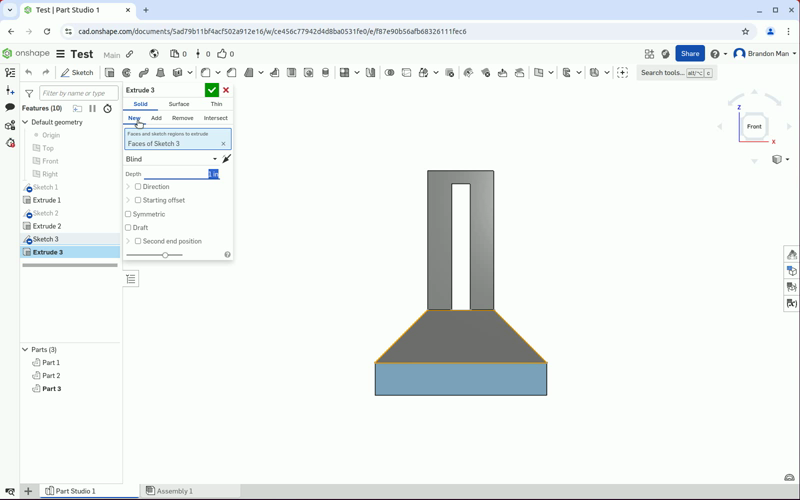
text(2.648)
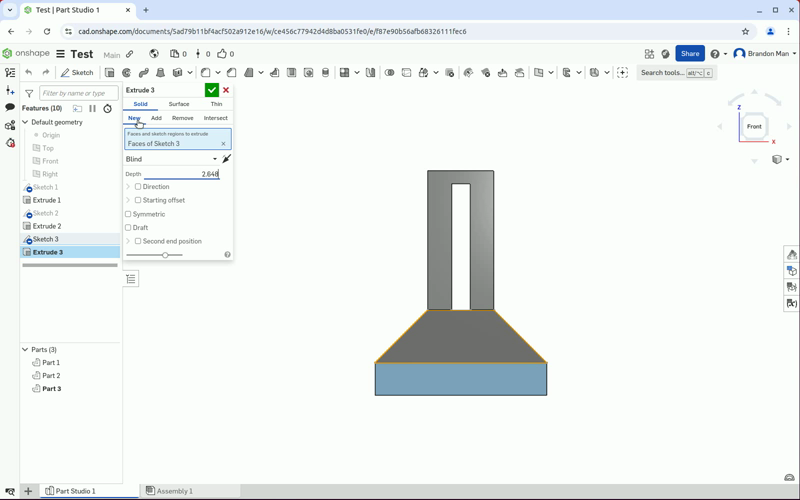
key(enter)
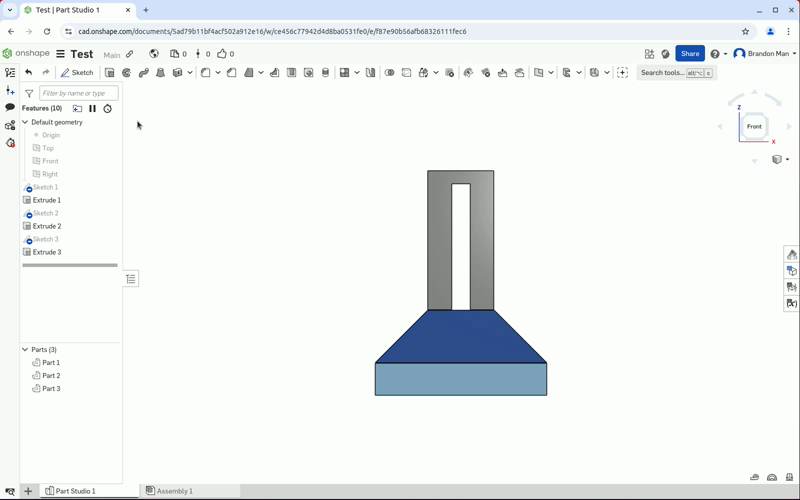
key(shift+h)
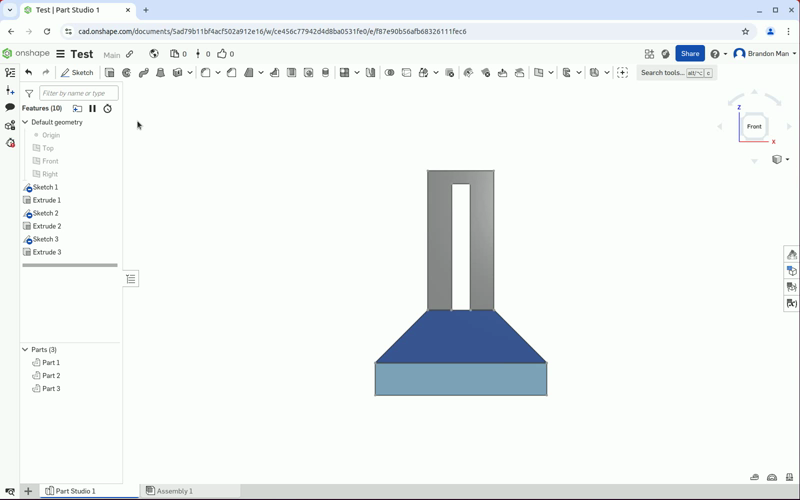
key(shift+h)
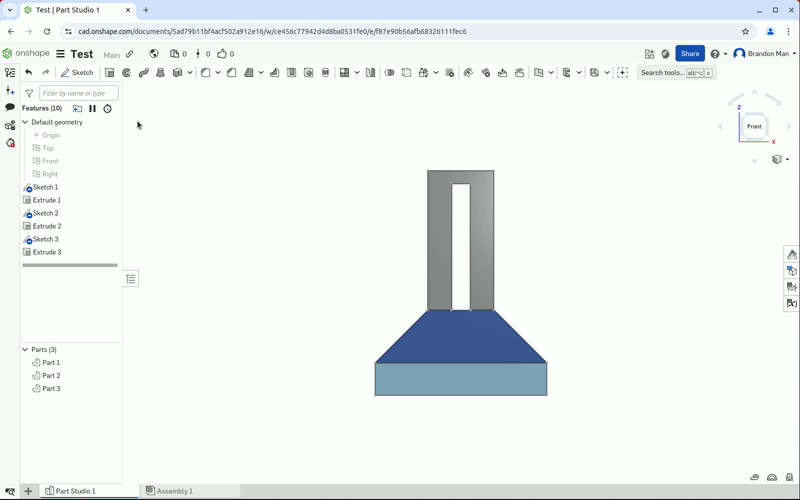
key(shift+7)
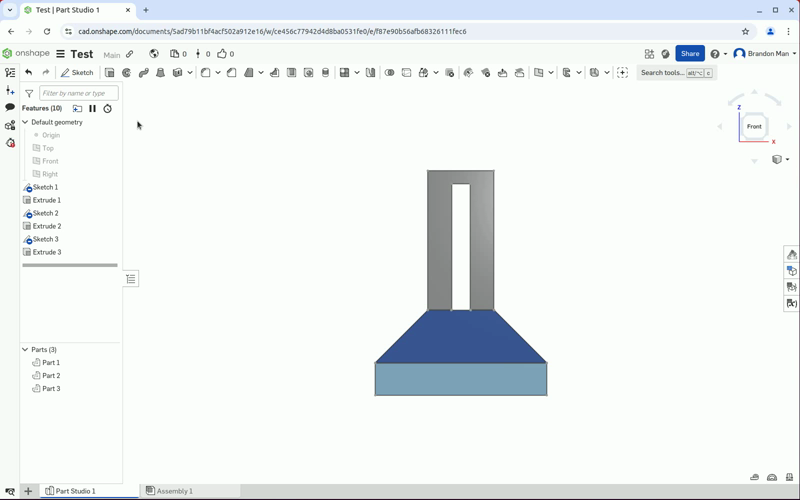
key(left, 2)
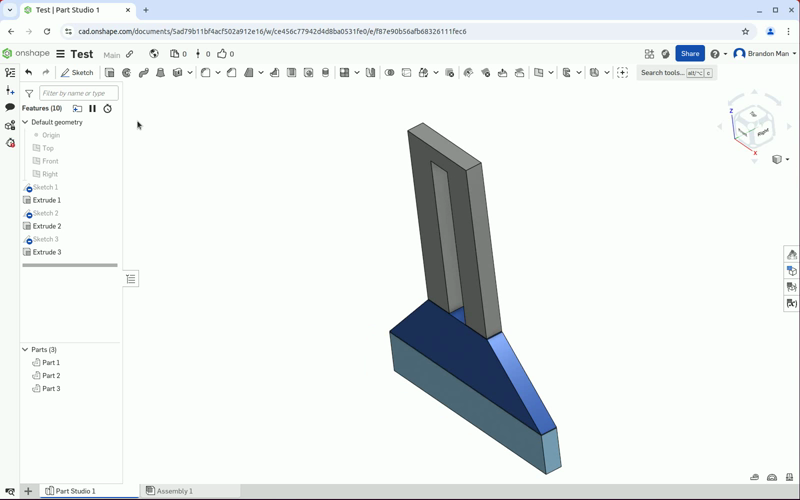
key(down, 2)
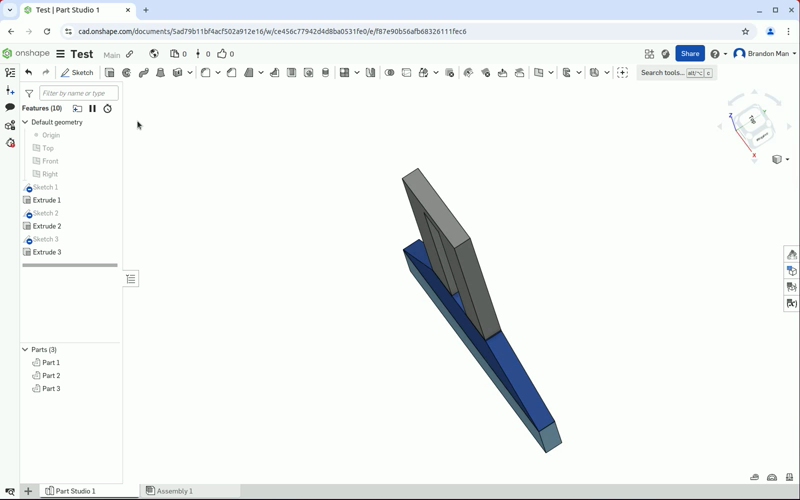
key(up, 2)
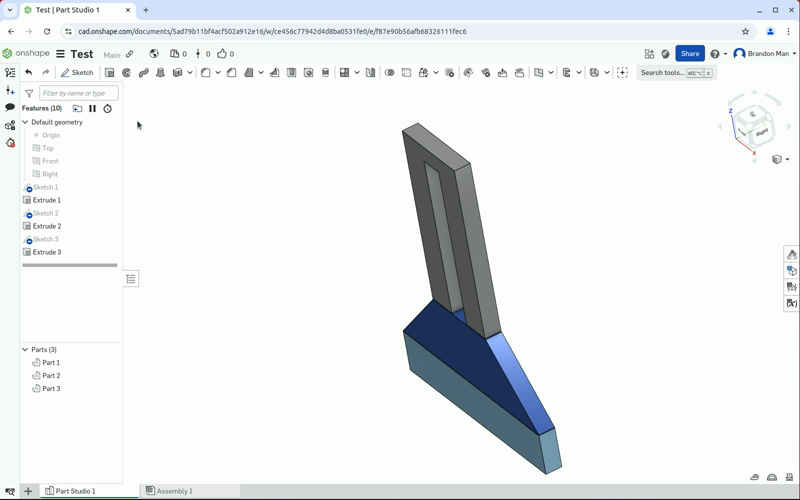
key(right, 2)
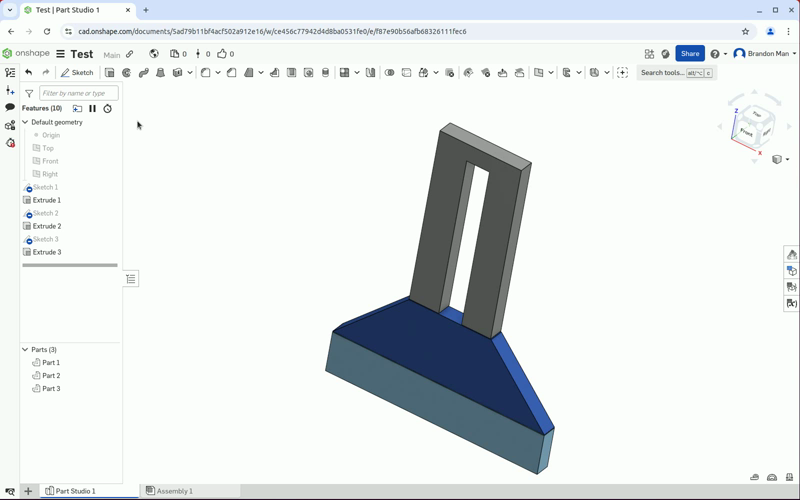
mouse_move(73, 189)
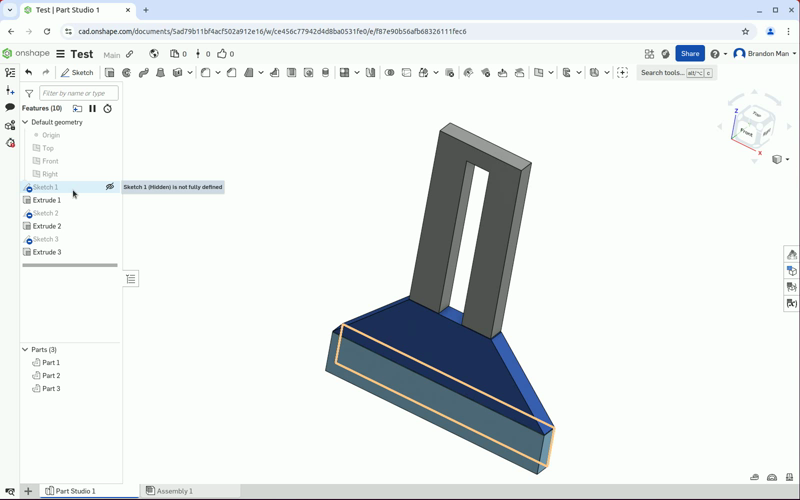
click(73, 189)